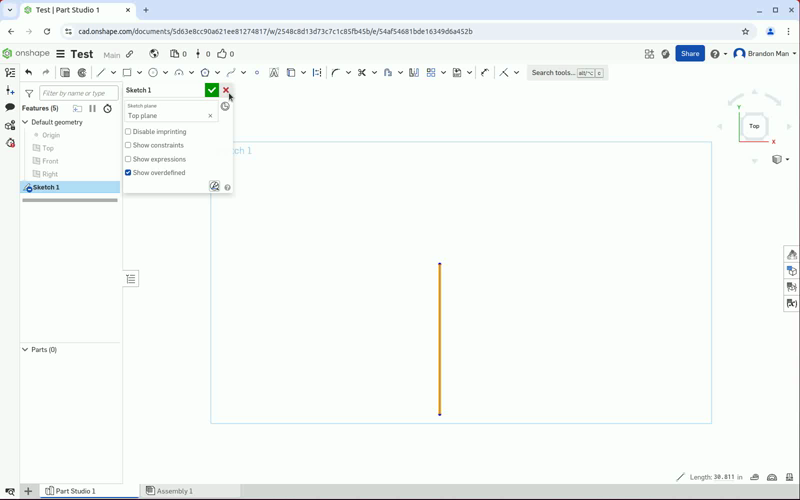
key(shift+h)
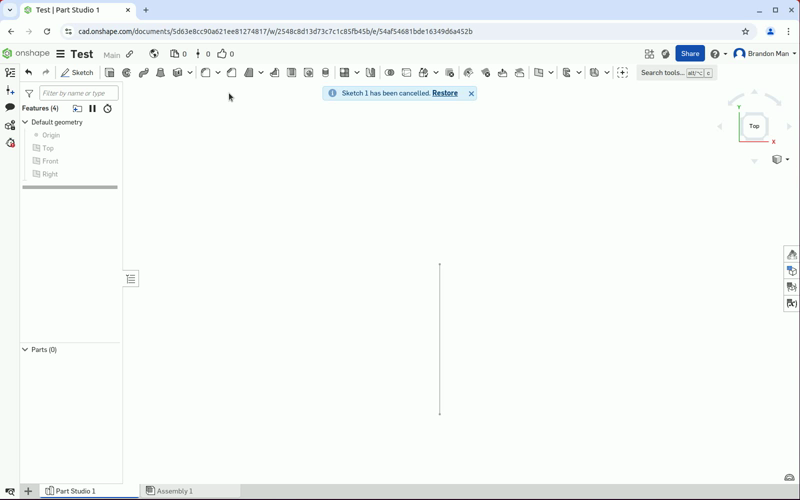
mouse_move(73, 352)
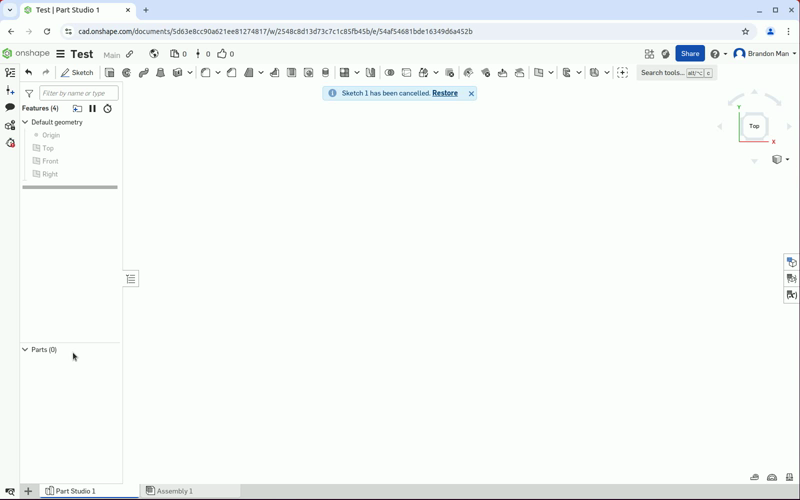
key(y)
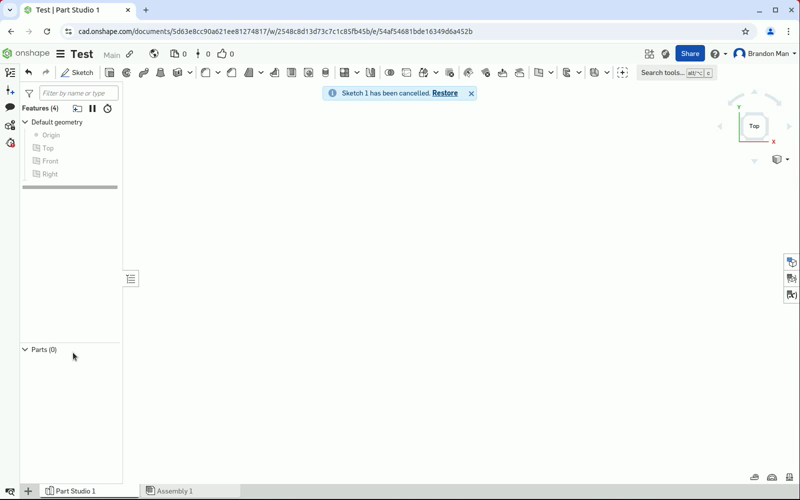
key(shift+p)
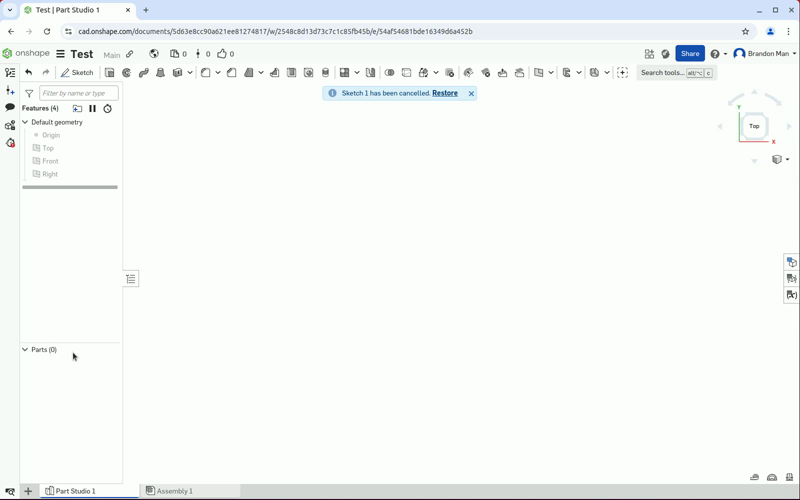
key(space)
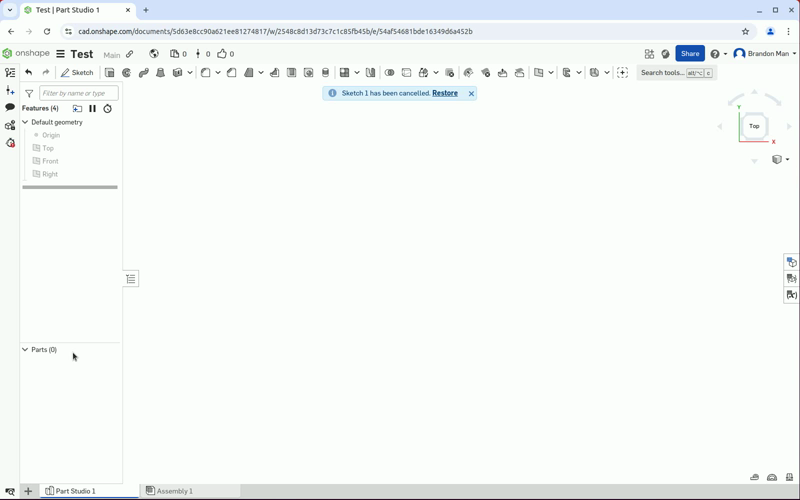
key_down(shift)
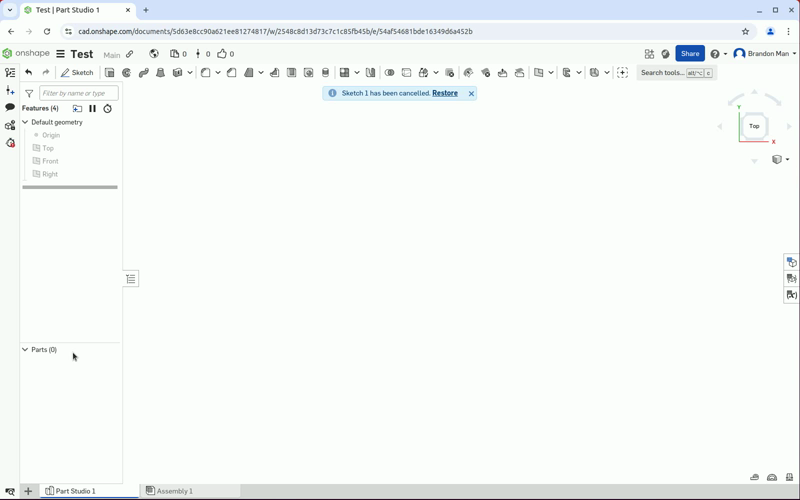
key(up)
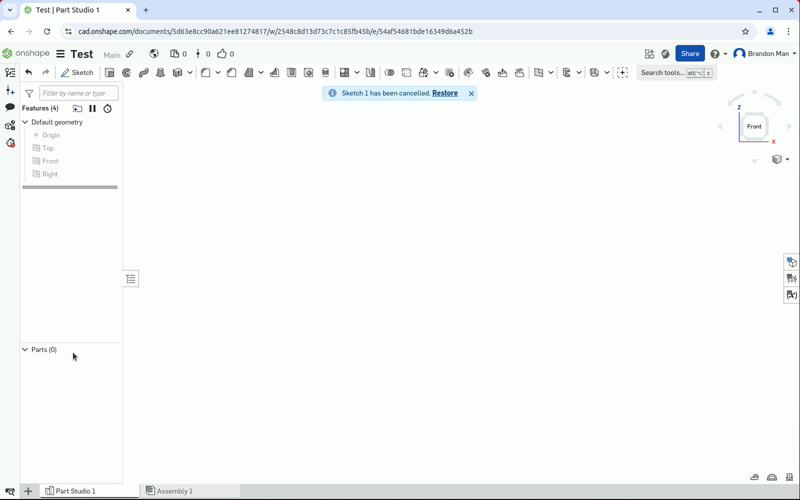
key_up(shift)
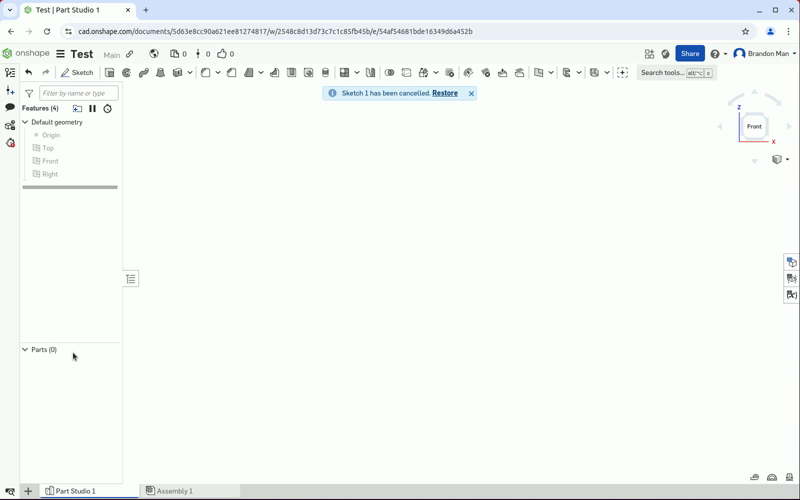
mouse_move(73, 352)
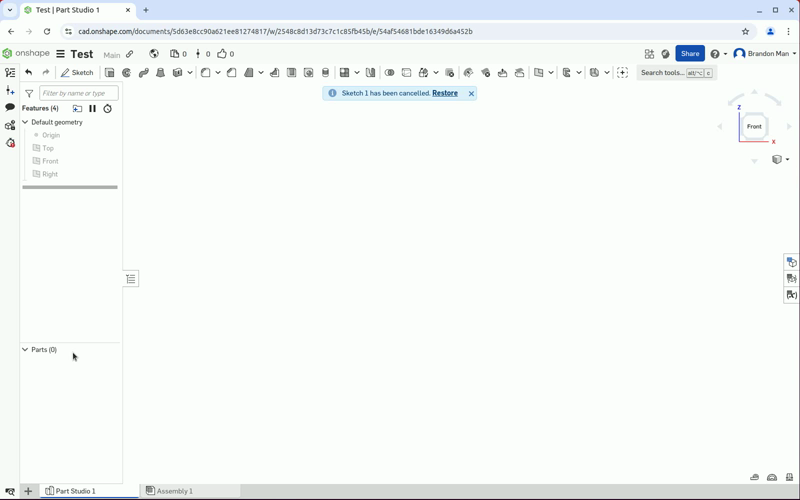
key(shift+y)
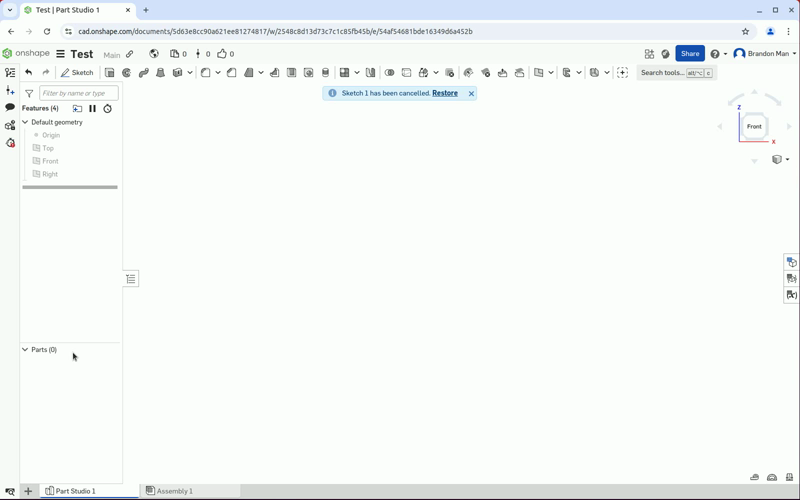
key(shift+s)
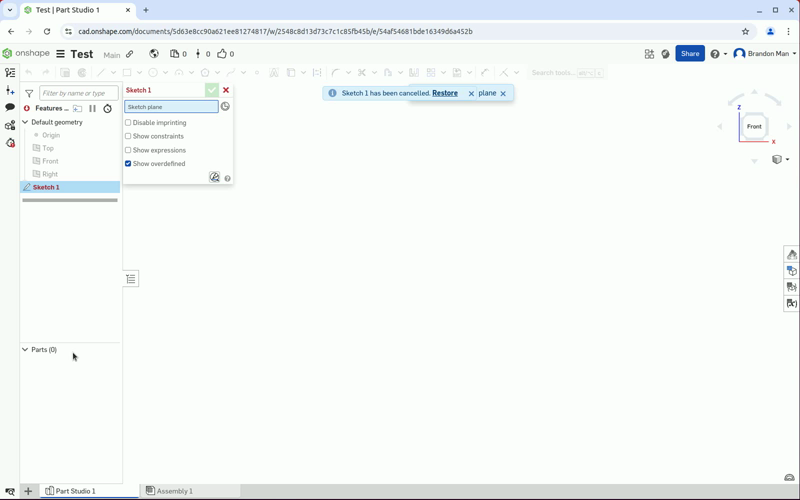
mouse_move(73, 163)
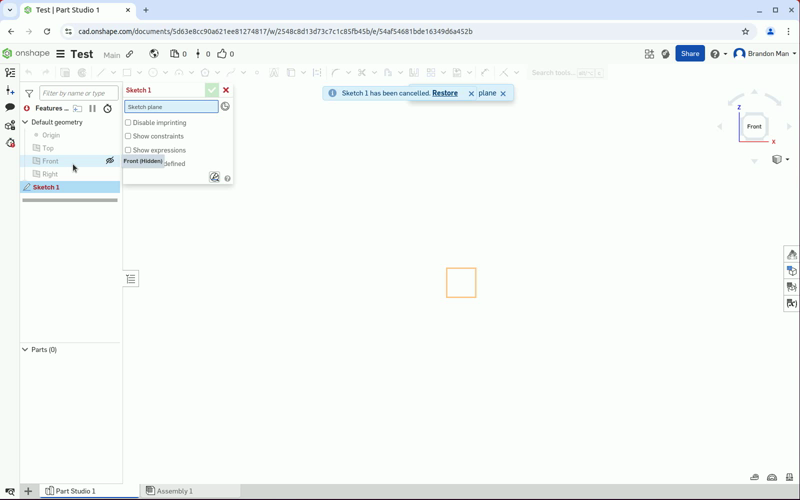
click(73, 163)
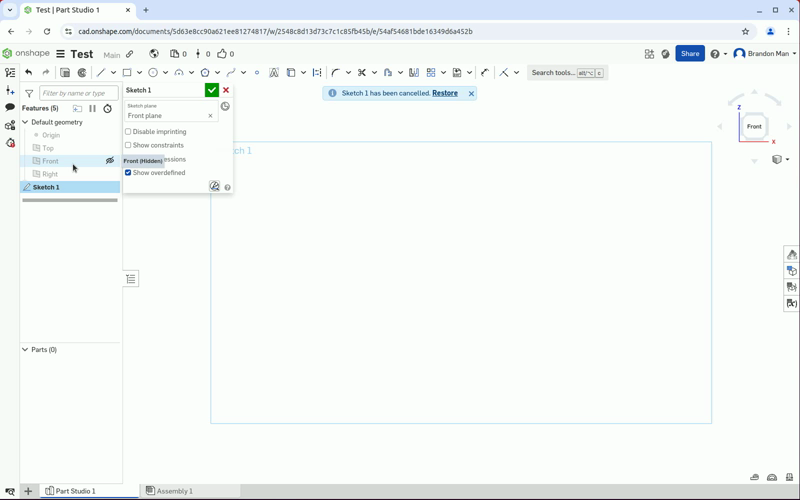
mouse_move(73, 352)
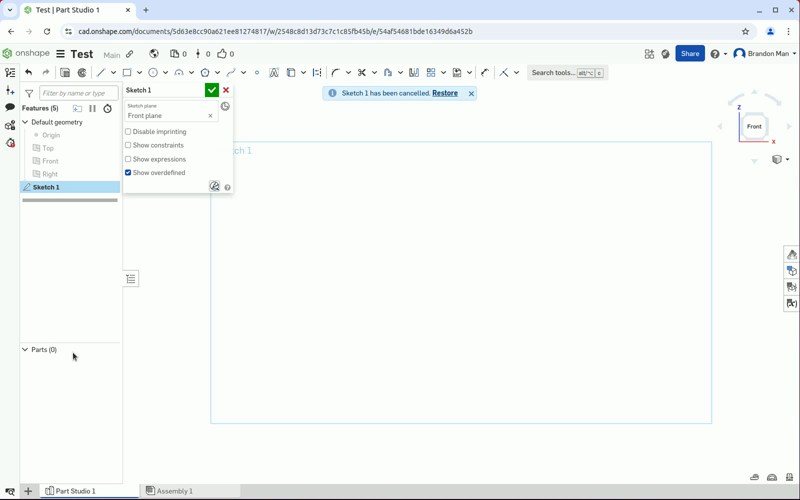
key(y)
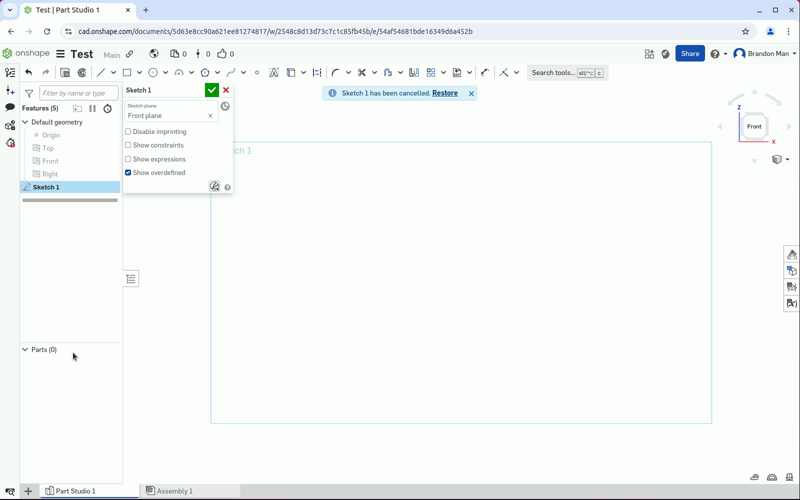
key(l)
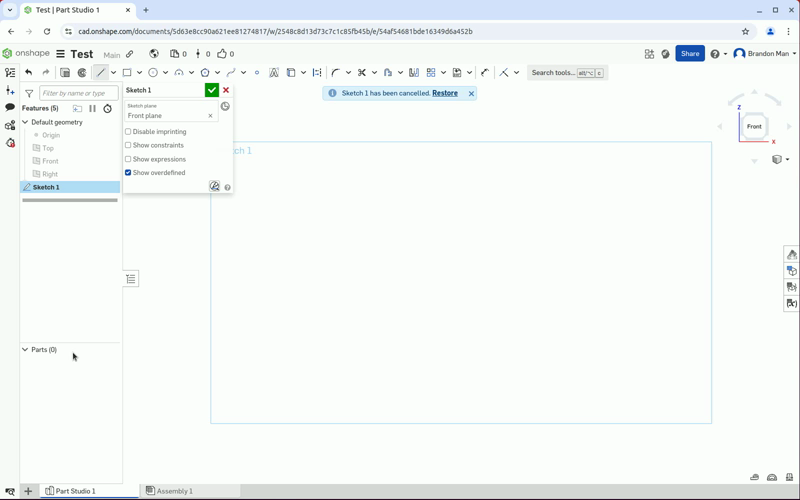
key_down(shift)
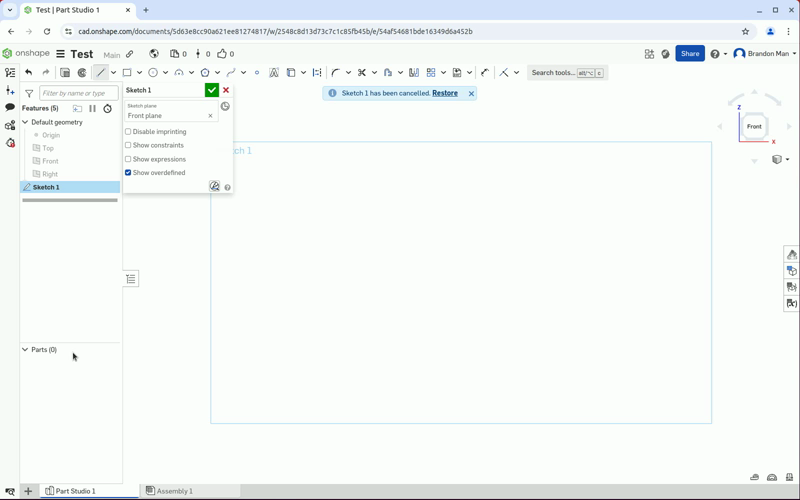
mouse_move(446, 395)
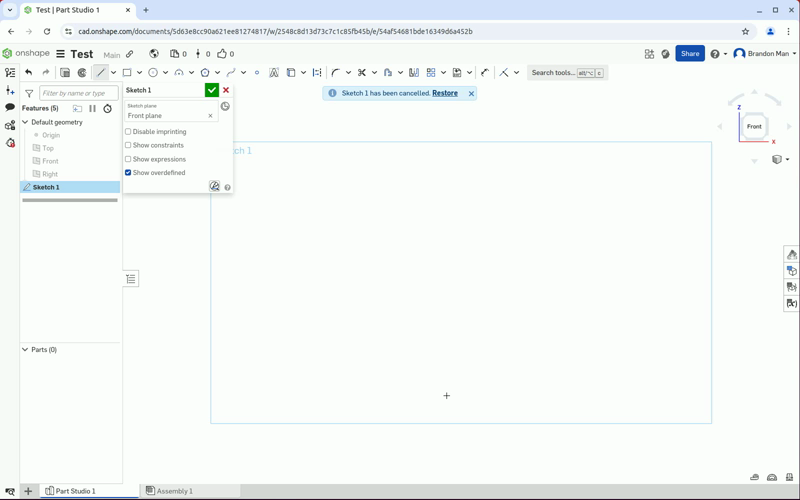
click(446, 395)
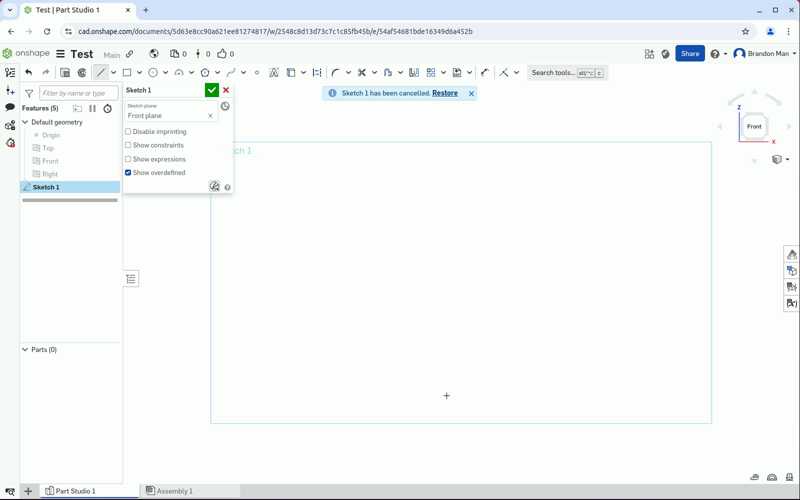
key_up(shift)
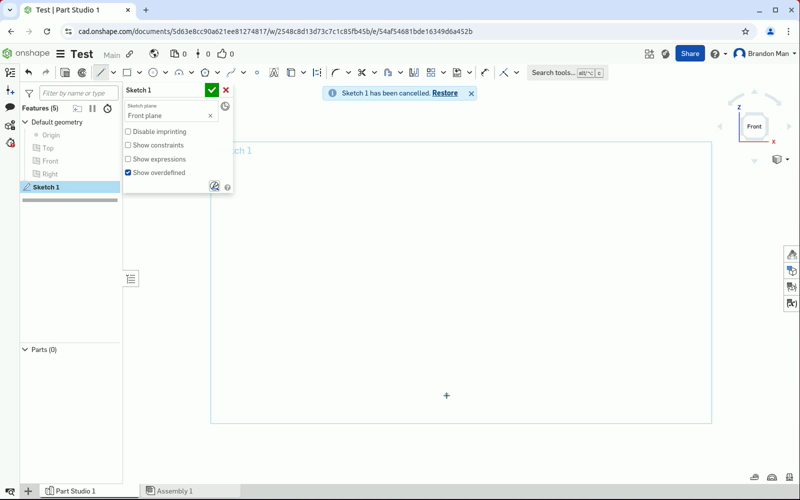
key_down(shift)
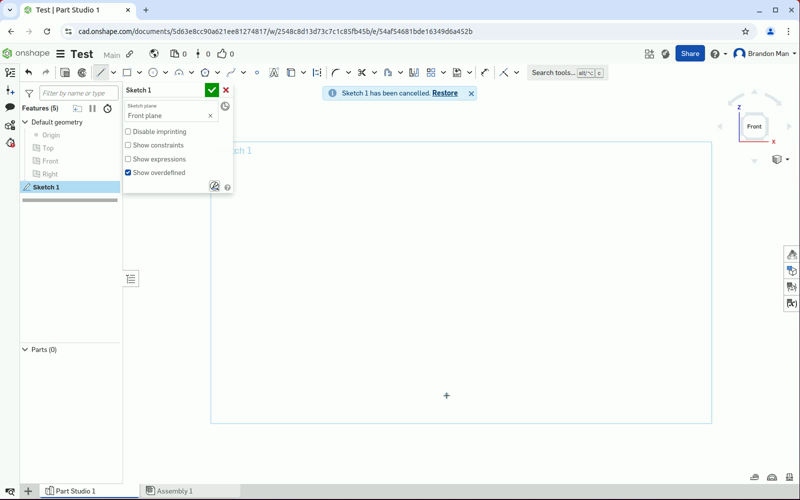
mouse_move(476, 395)
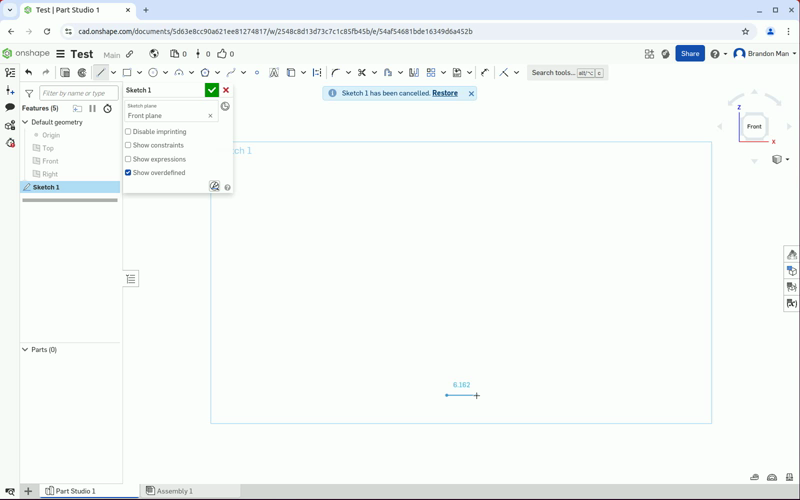
mouse_move(474, 395)
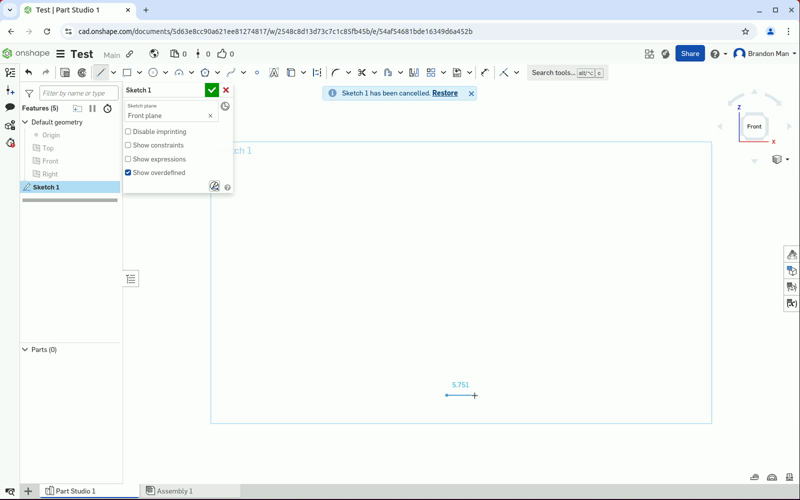
click(474, 395)
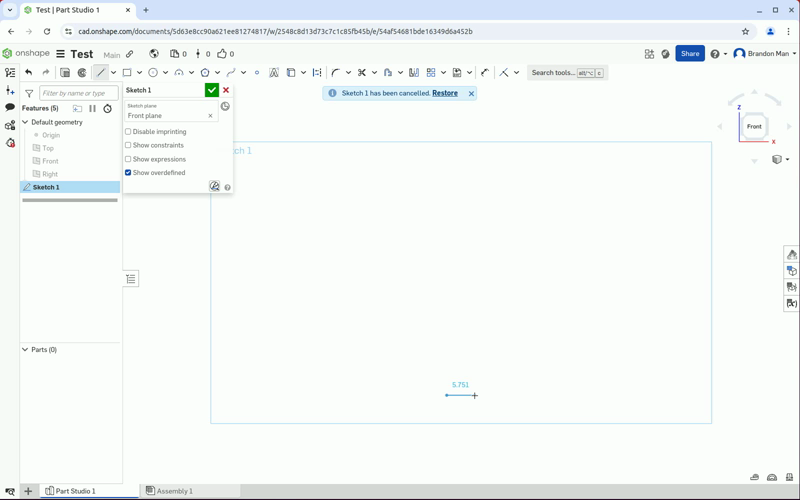
key_up(shift)
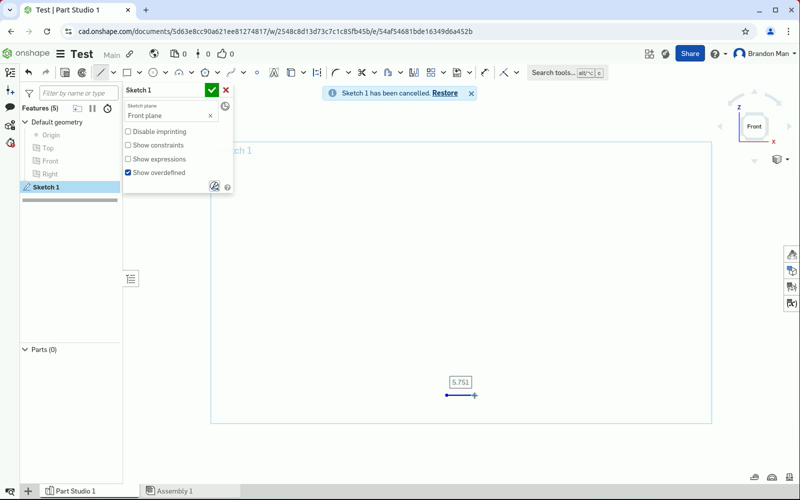
key_down(shift)
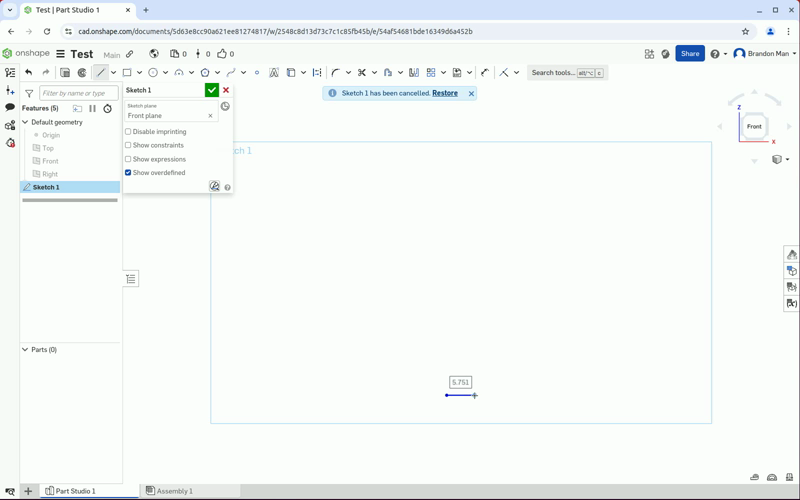
mouse_move(474, 171)
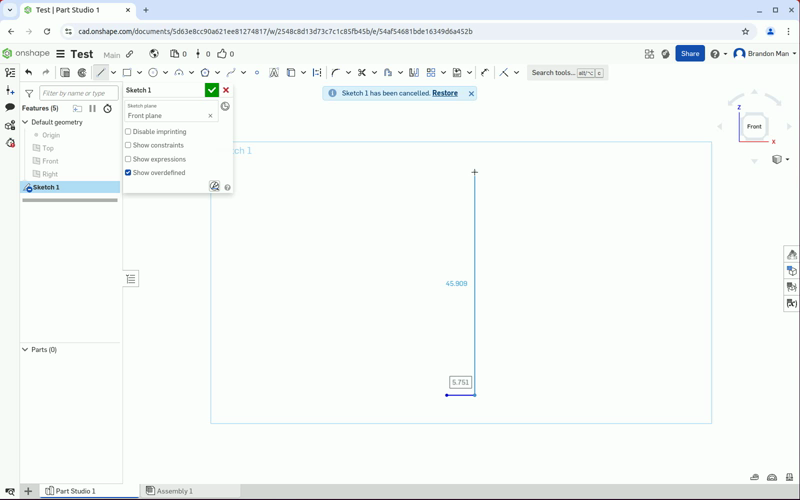
click(474, 171)
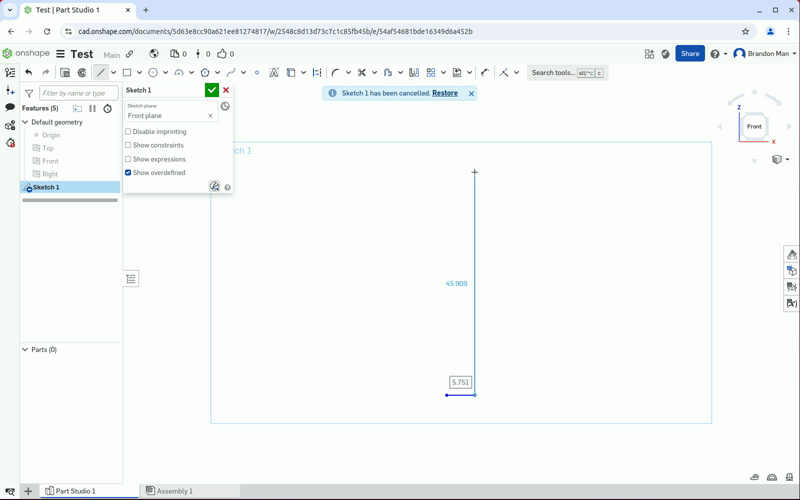
key_up(shift)
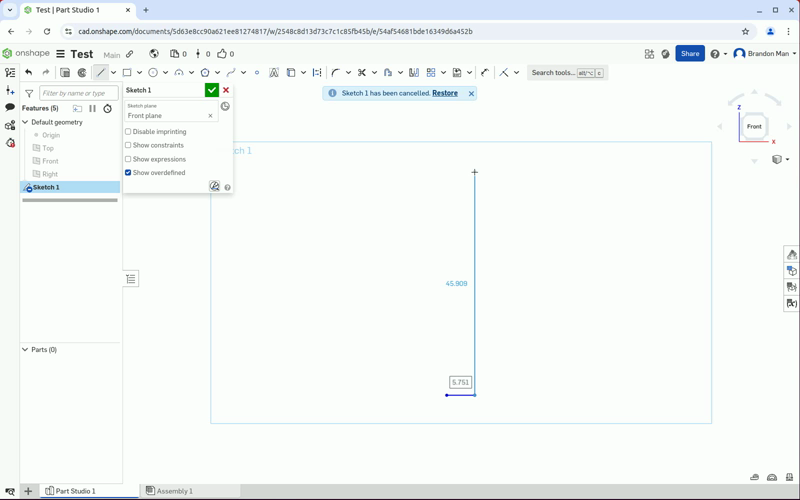
key_down(shift)
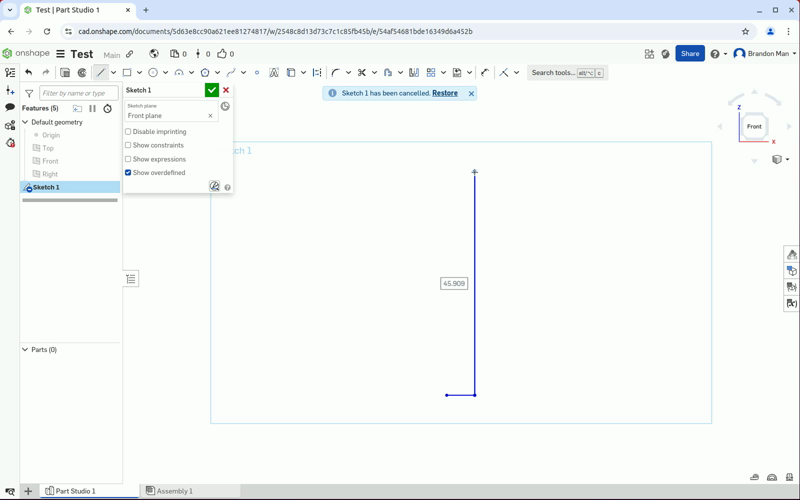
mouse_move(504, 171)
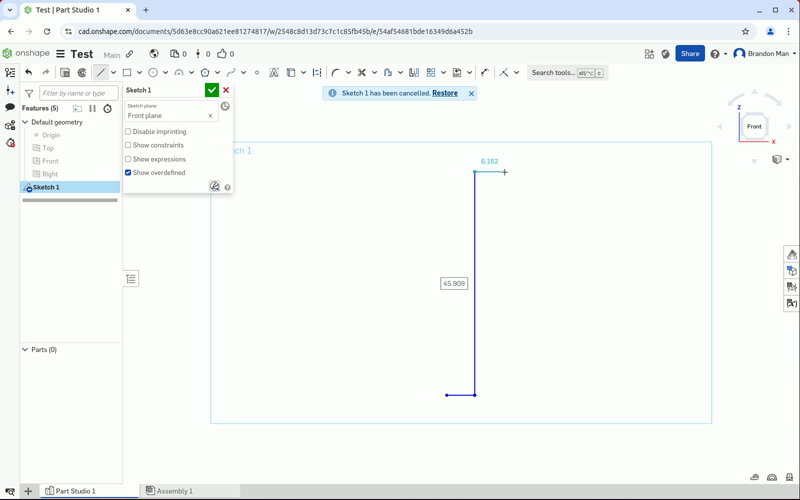
mouse_move(446, 171)
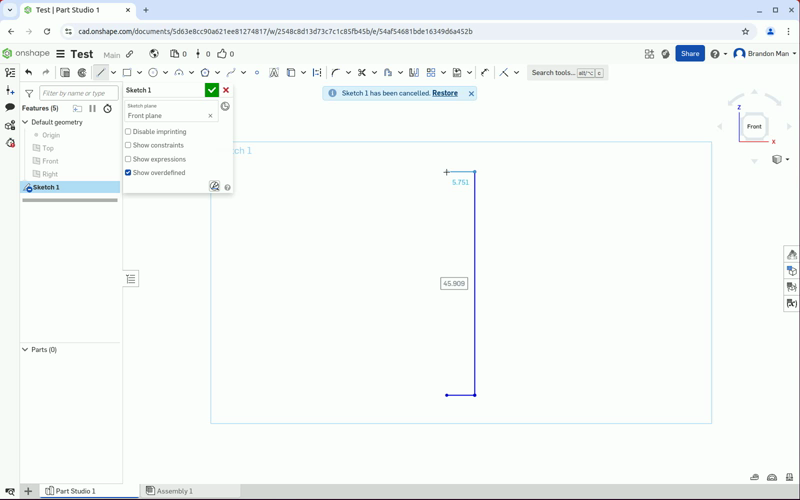
click(446, 171)
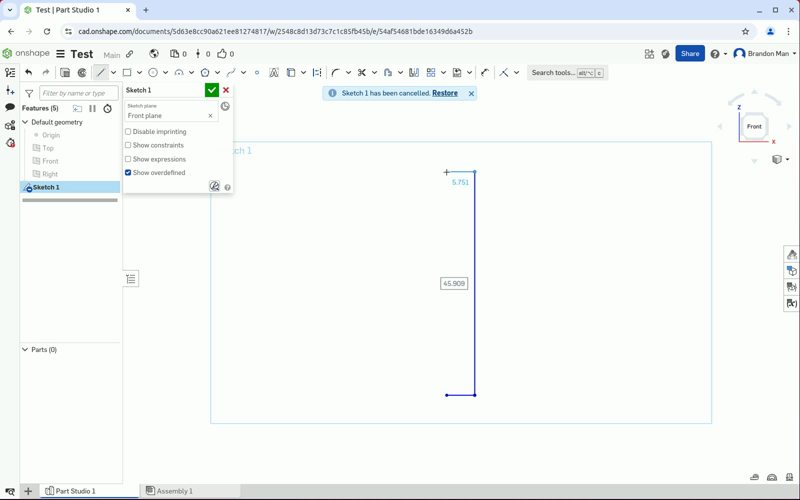
key_up(shift)
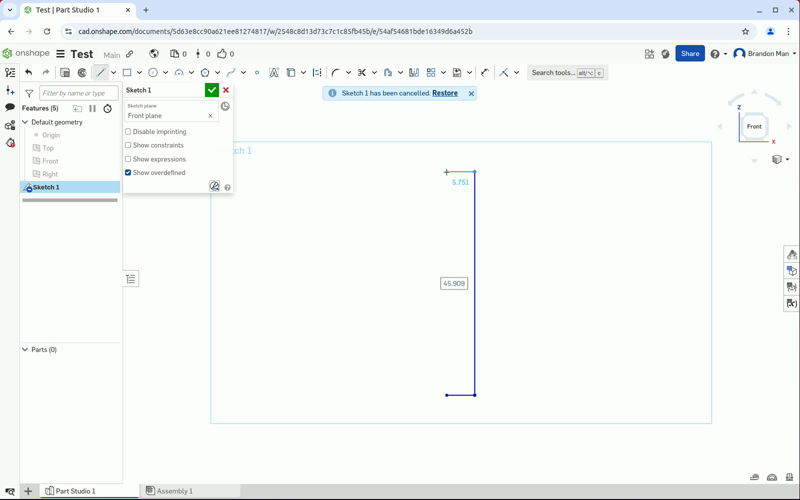
key_down(shift)
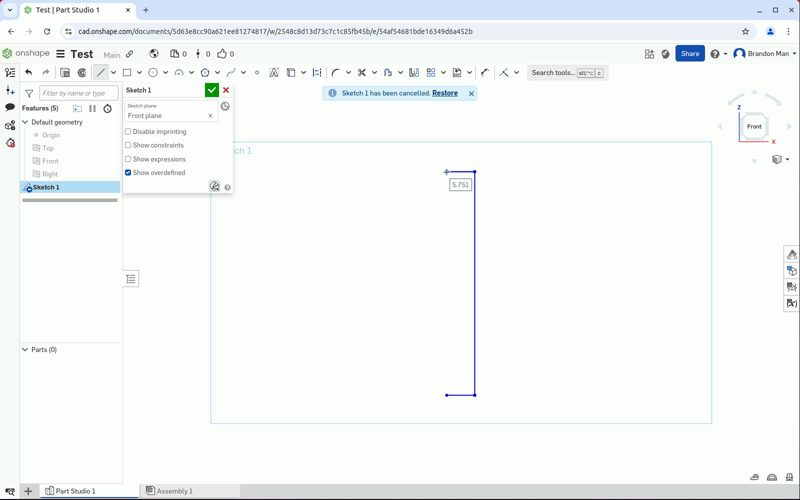
mouse_move(446, 395)
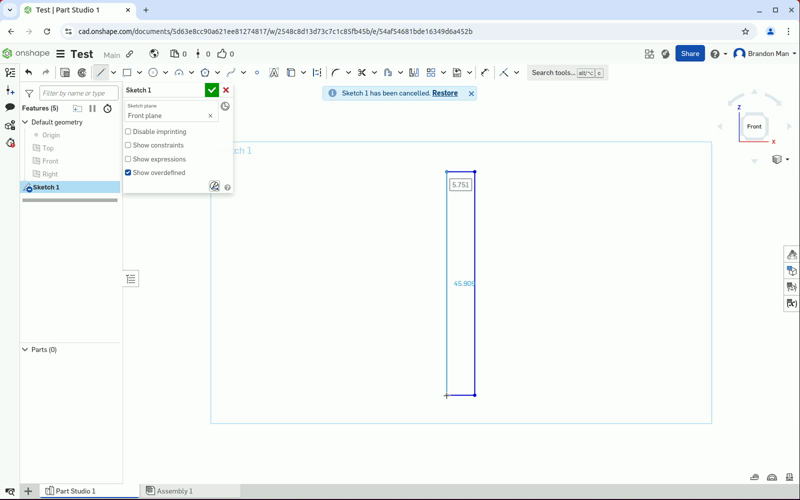
key_up(shift)
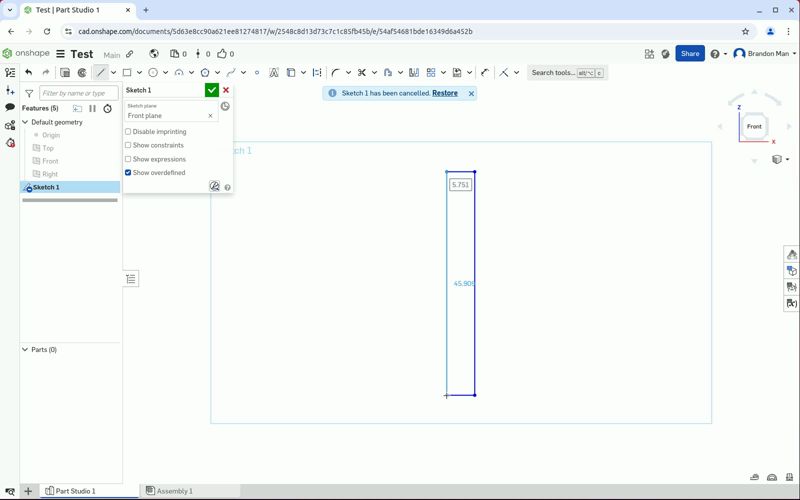
click(446, 395)
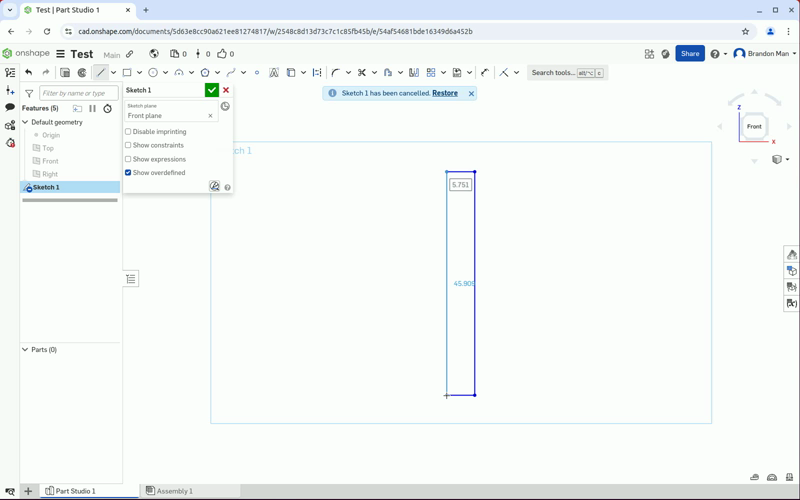
key(esc)
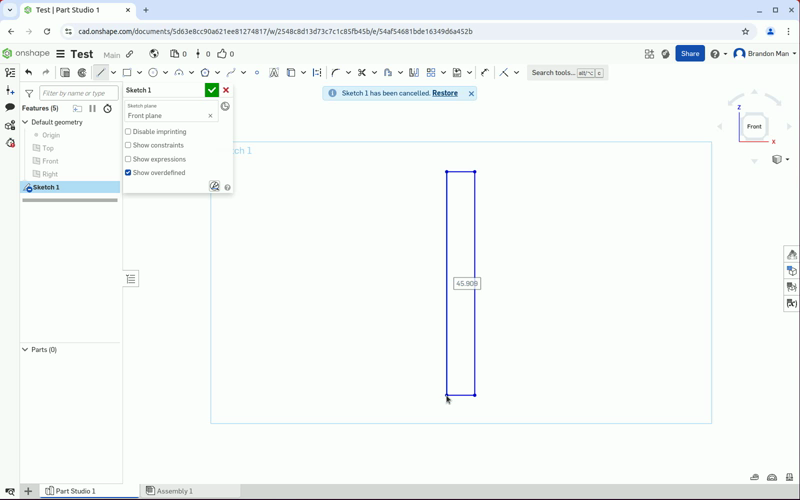
mouse_move(452, 256)
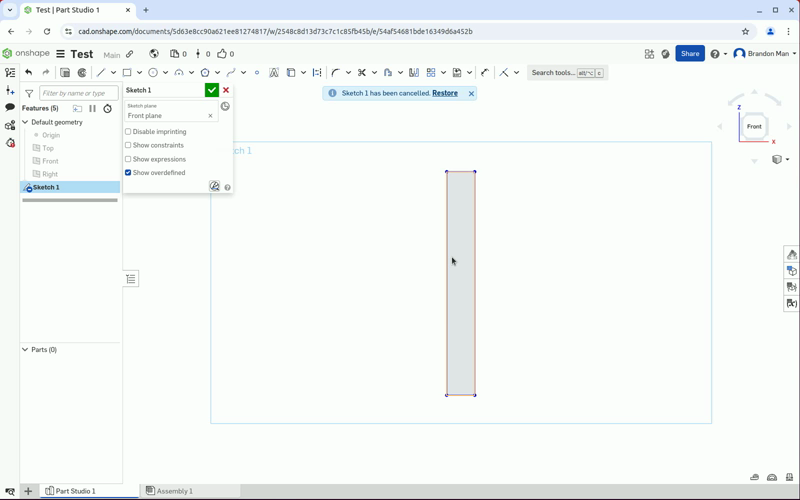
click(452, 256)
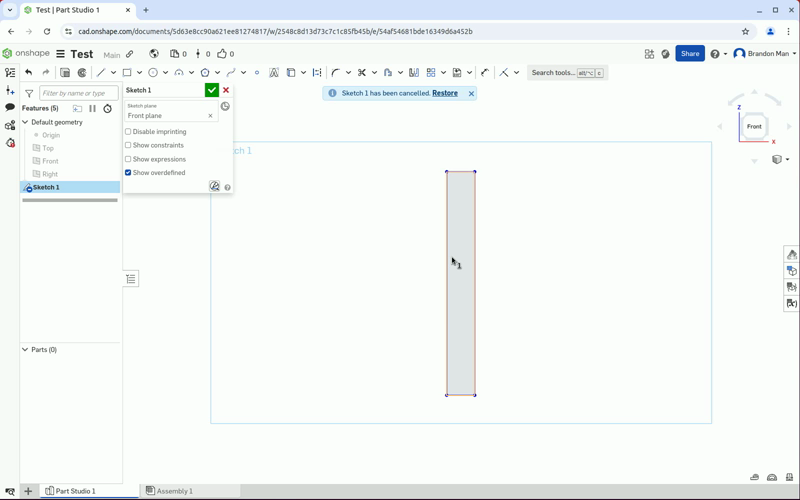
mouse_move(73, 352)
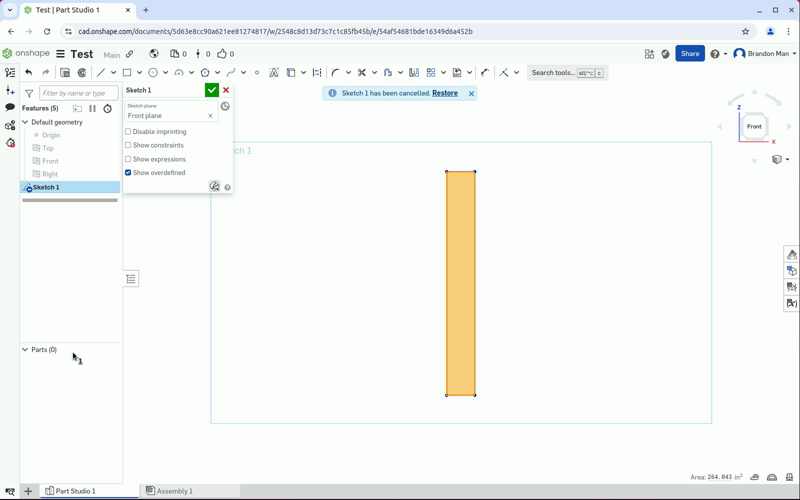
key(shift+y)
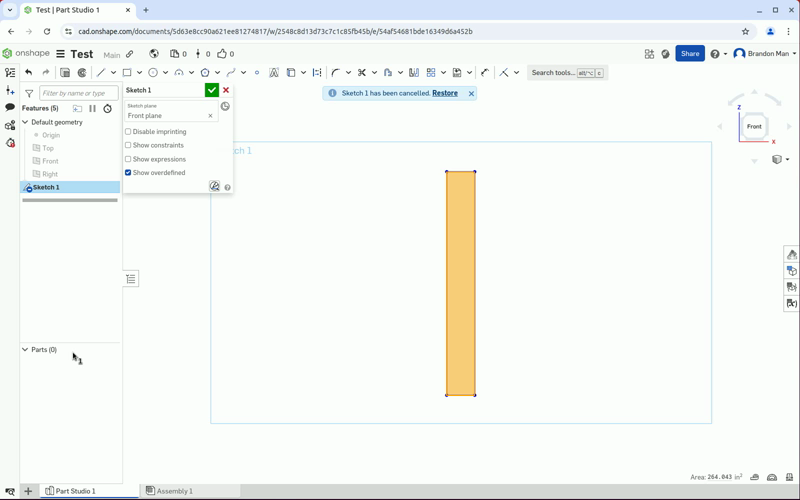
key(shift+e)
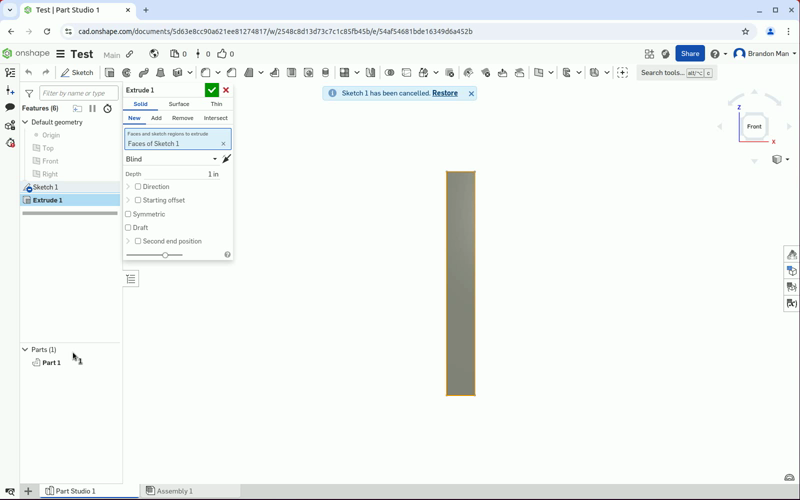
mouse_move(143, 106)
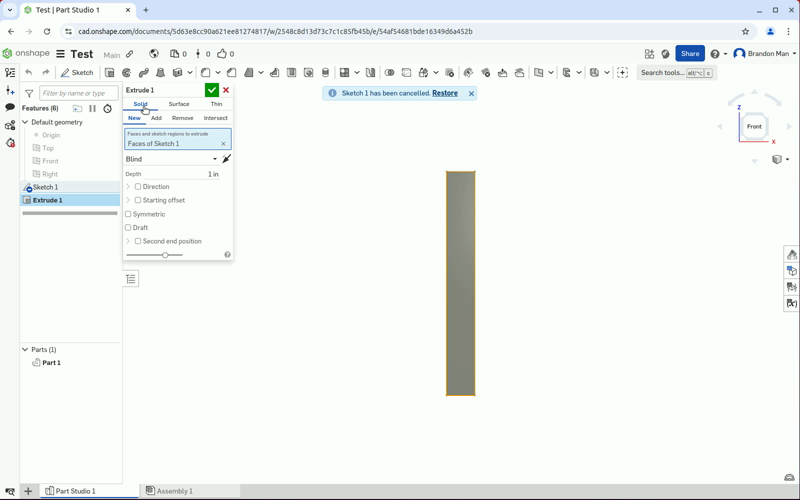
click(143, 106)
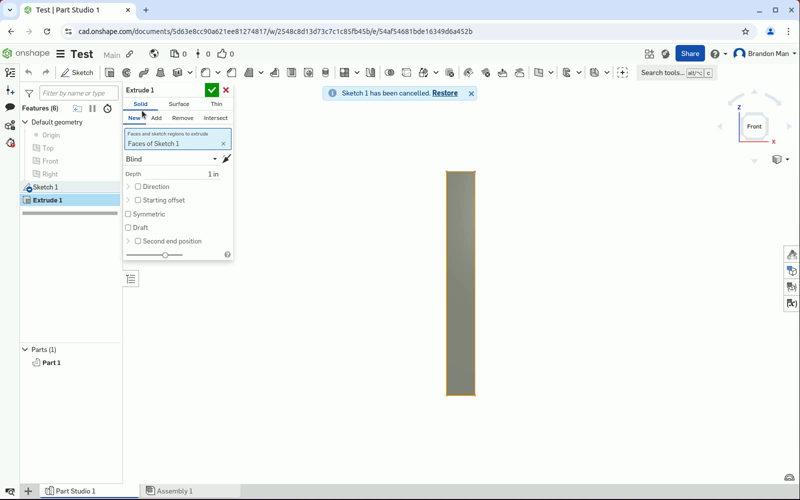
mouse_move(137, 120)
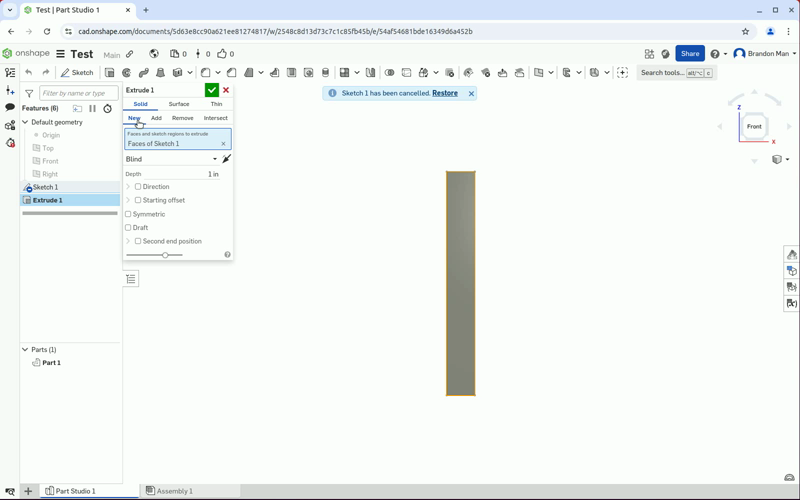
click(137, 120)
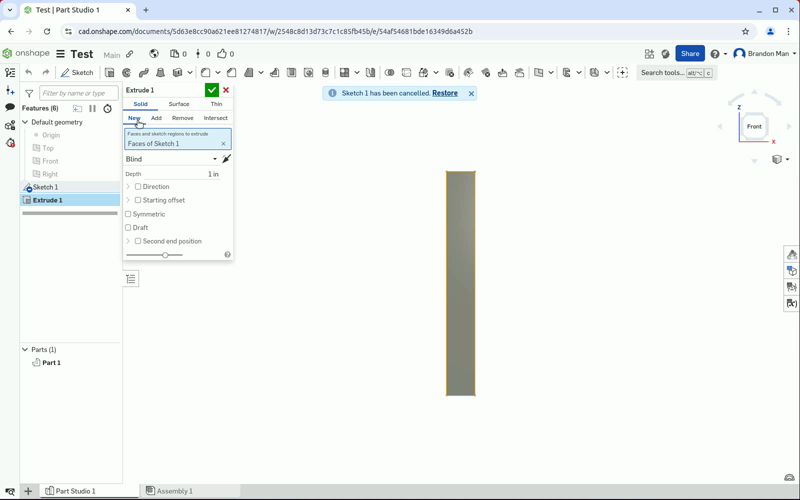
key(tab, 4)
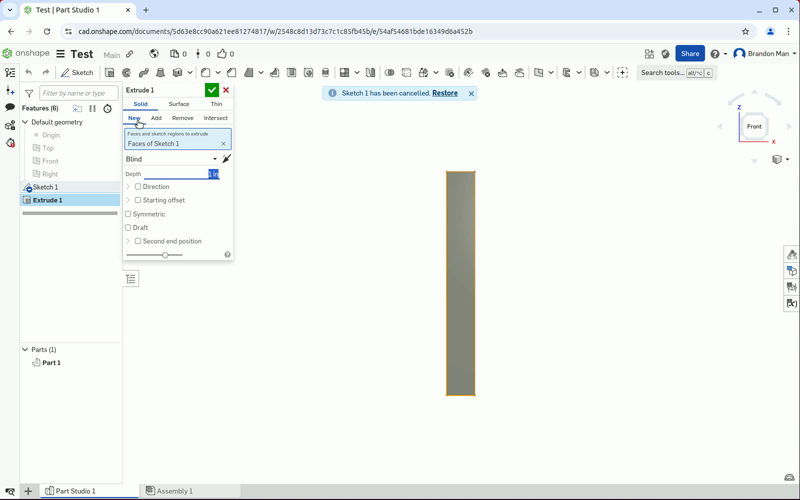
text(9.388)
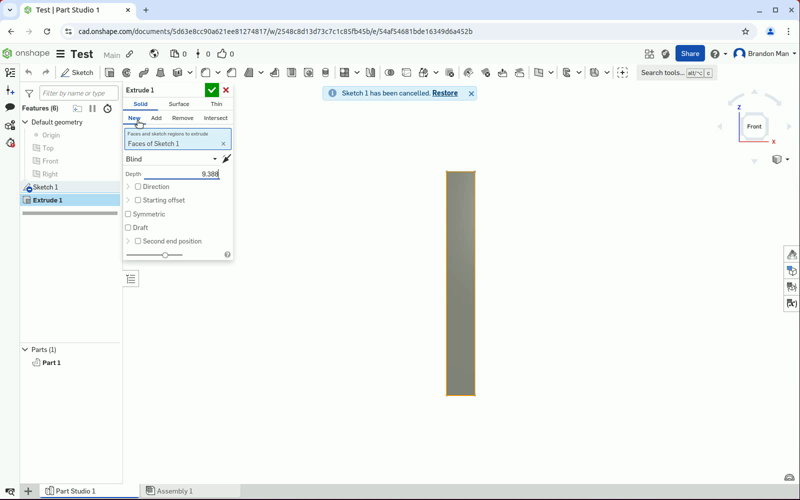
key(enter)
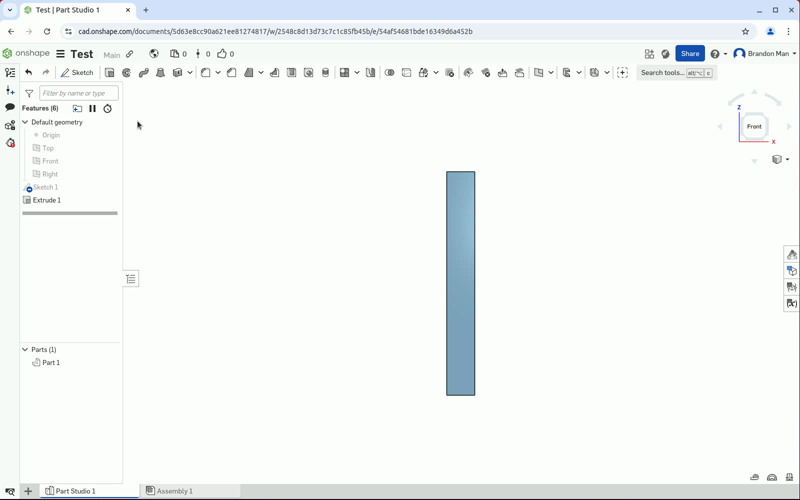
key(shift+h)
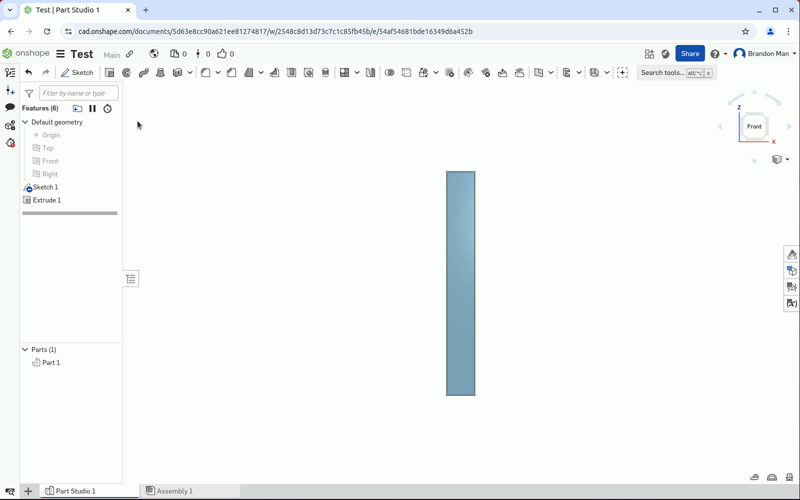
key(shift+h)
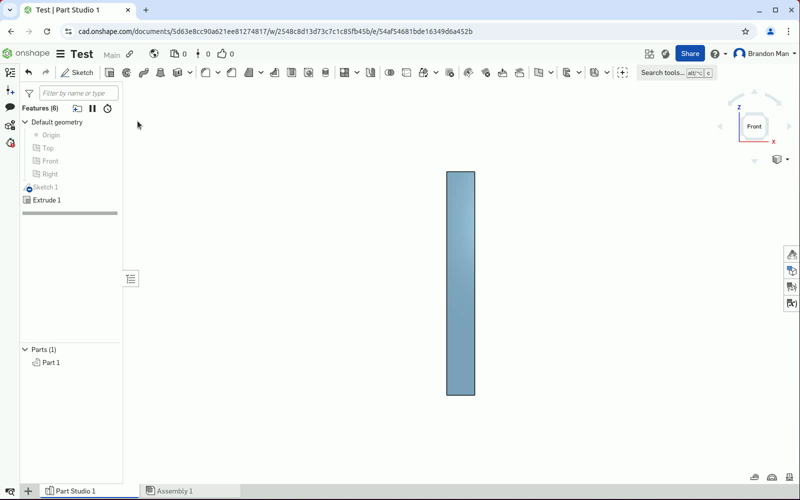
mouse_move(73, 189)
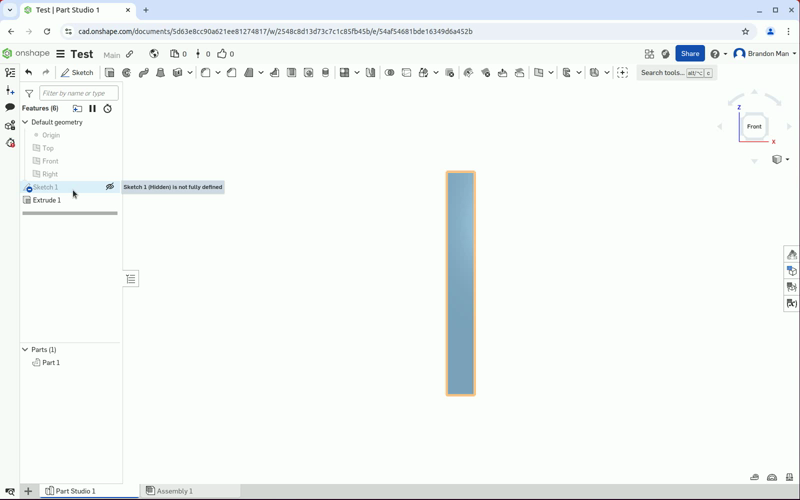
click(73, 189)
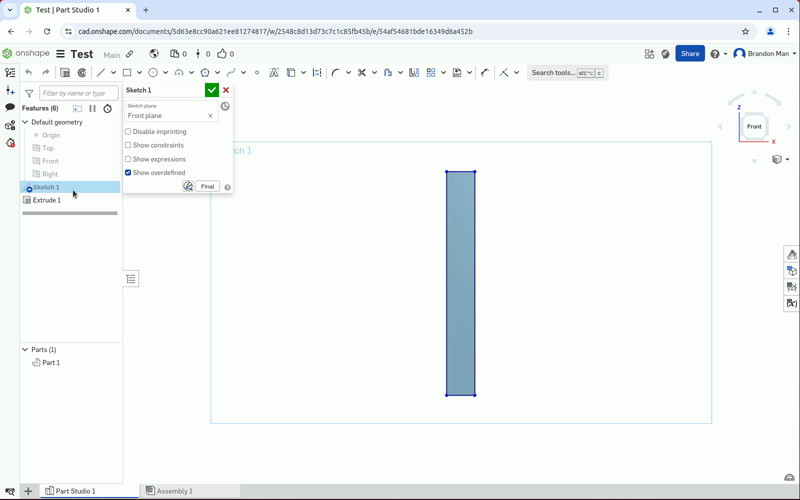
mouse_move(229, 92)
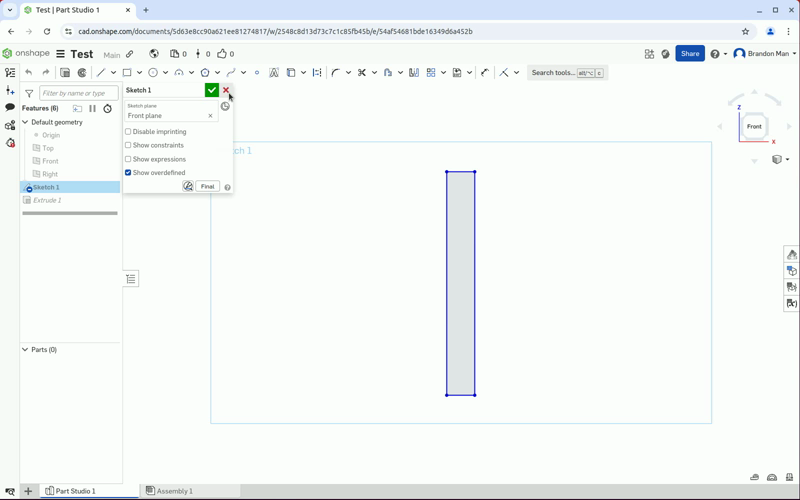
click(229, 92)
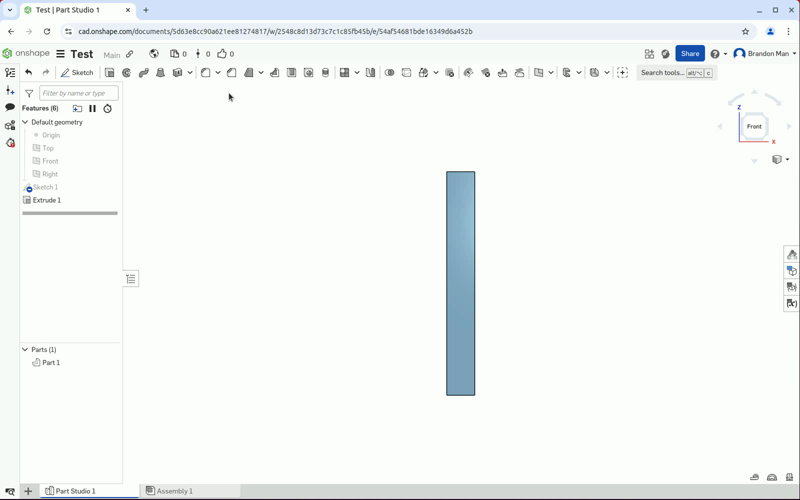
mouse_move(73, 352)
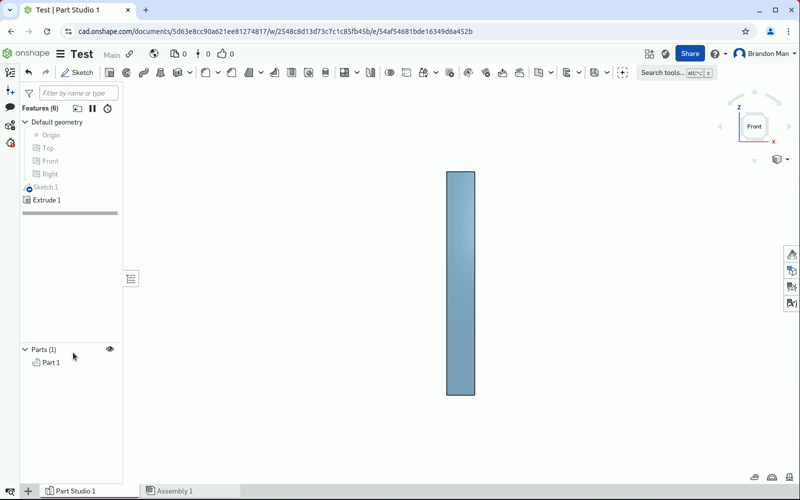
key(y)
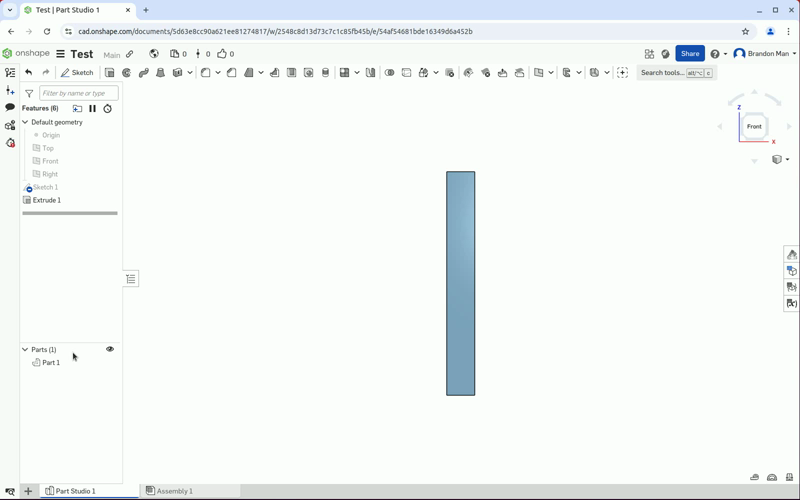
key(shift+p)
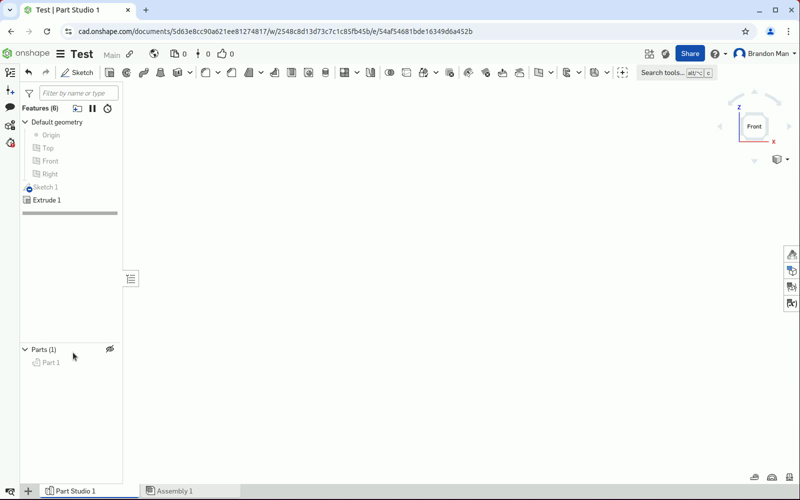
key(space)
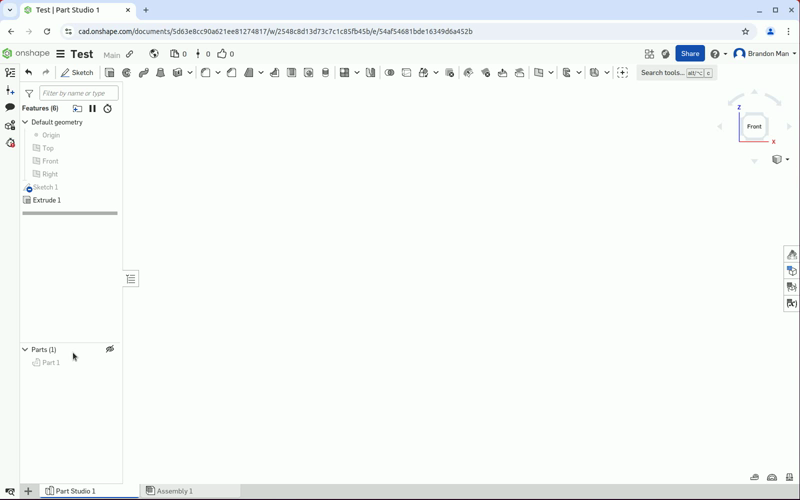
key_down(shift)
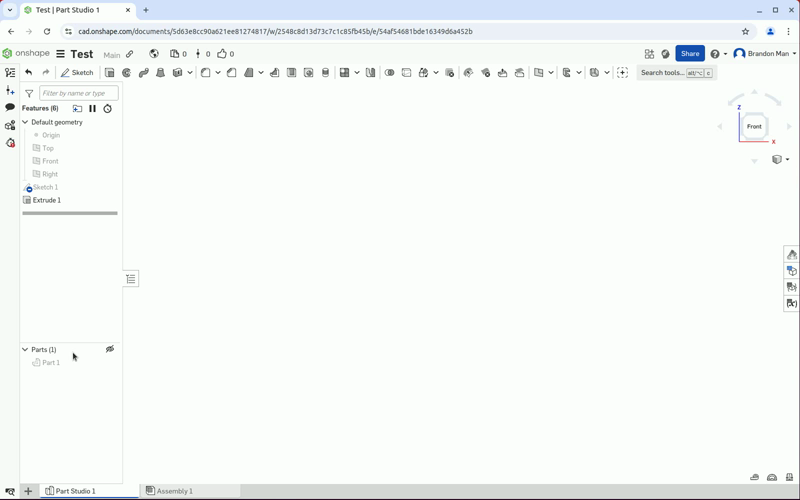
key(left)
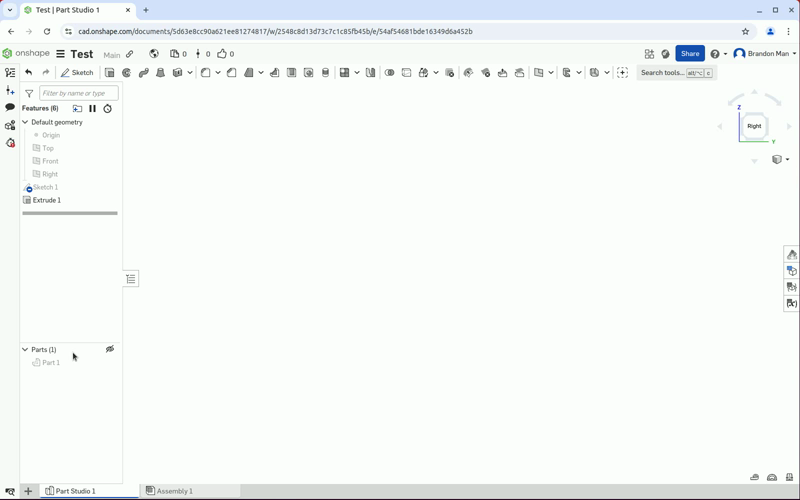
key_up(shift)
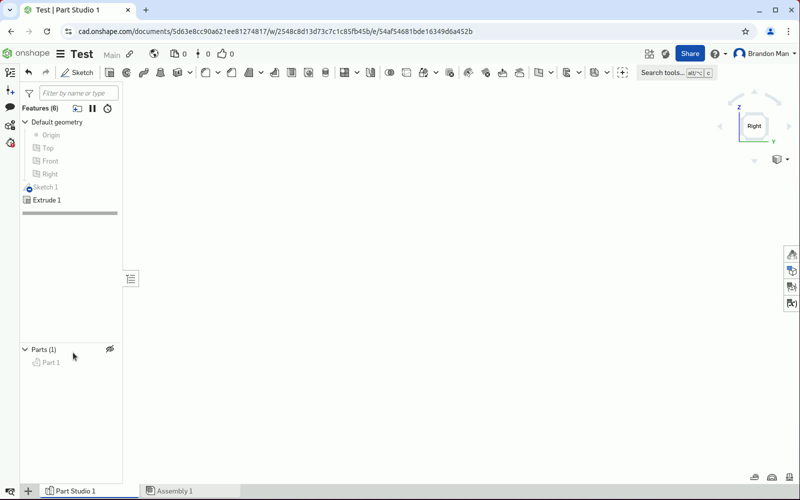
mouse_move(73, 352)
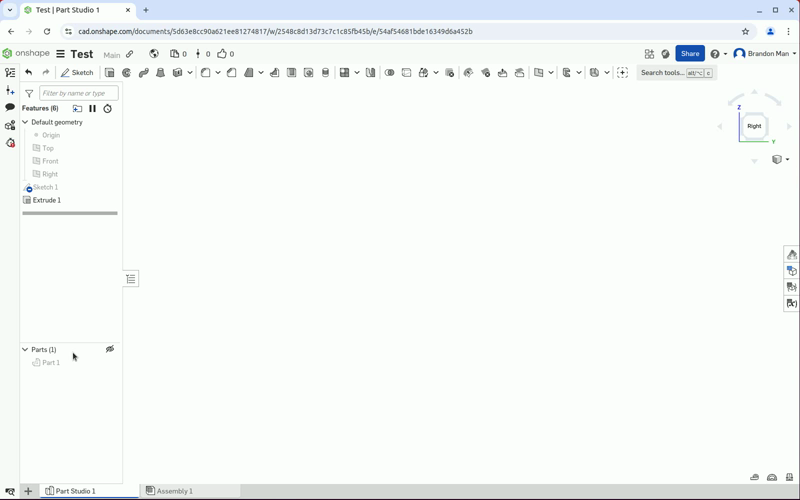
key(shift+y)
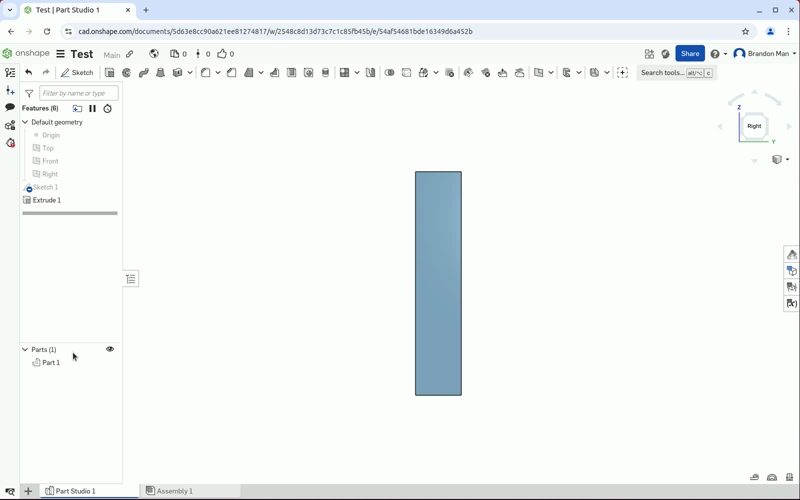
mouse_move(541, 75)
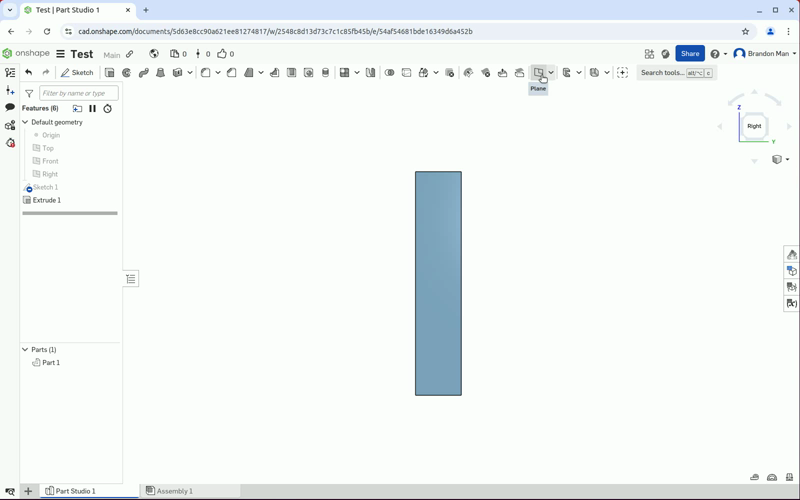
click(541, 75)
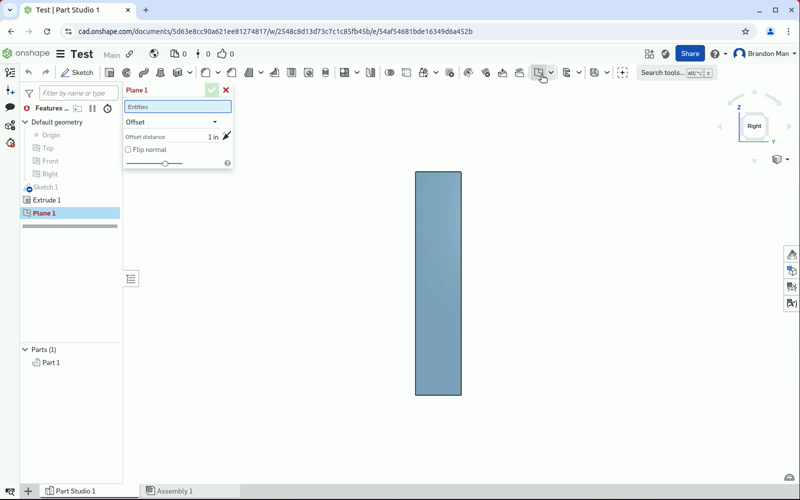
mouse_move(73, 176)
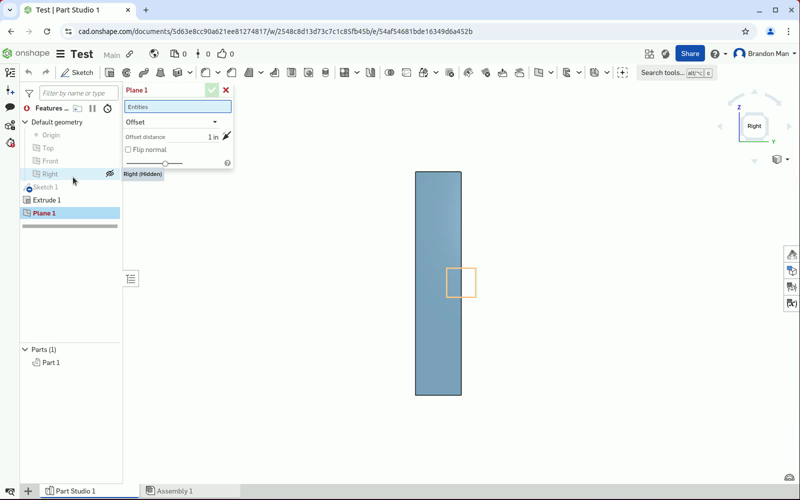
click(73, 176)
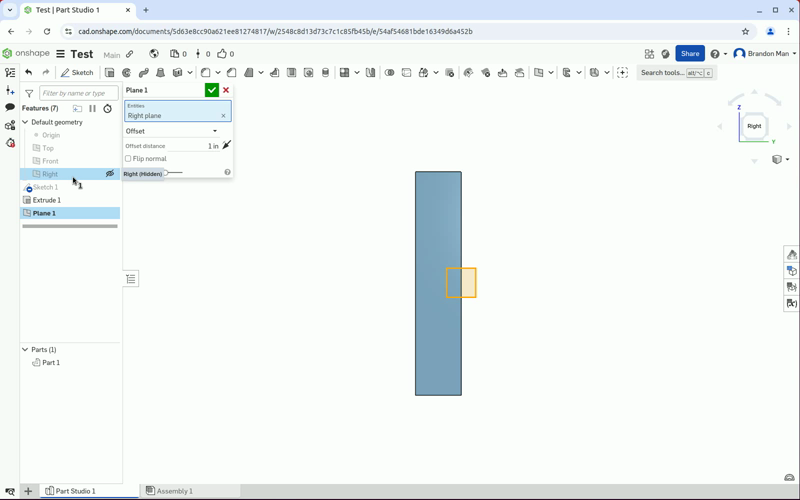
key(tab, 2)
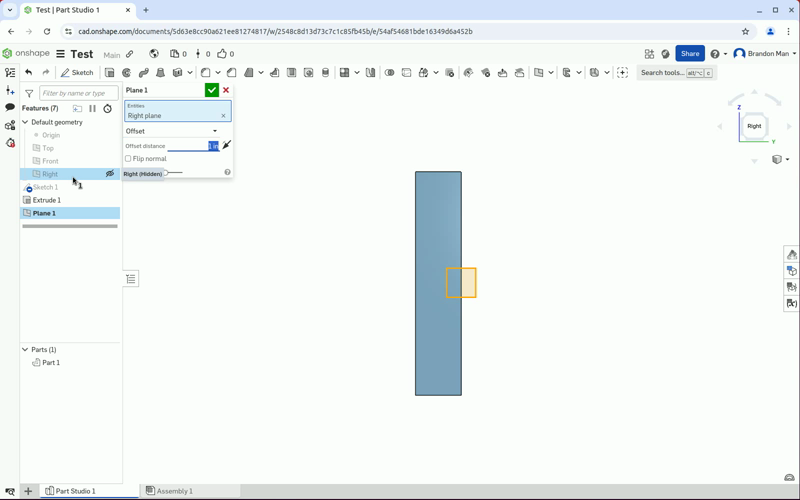
text(2.896)
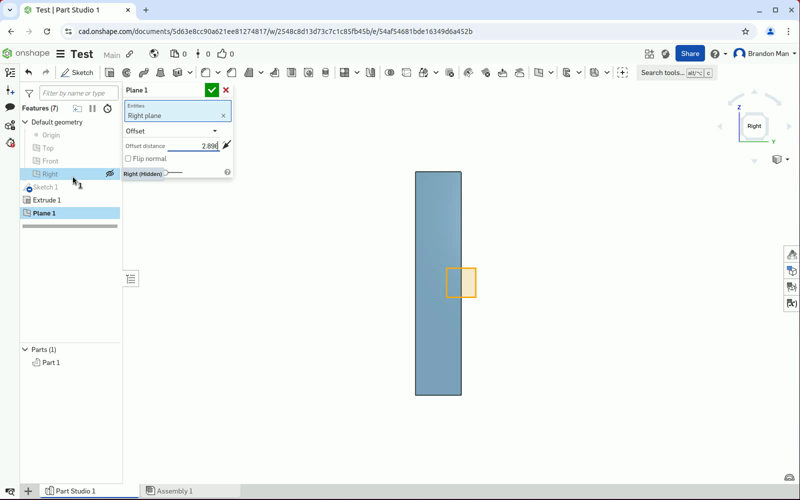
key(enter, 2)
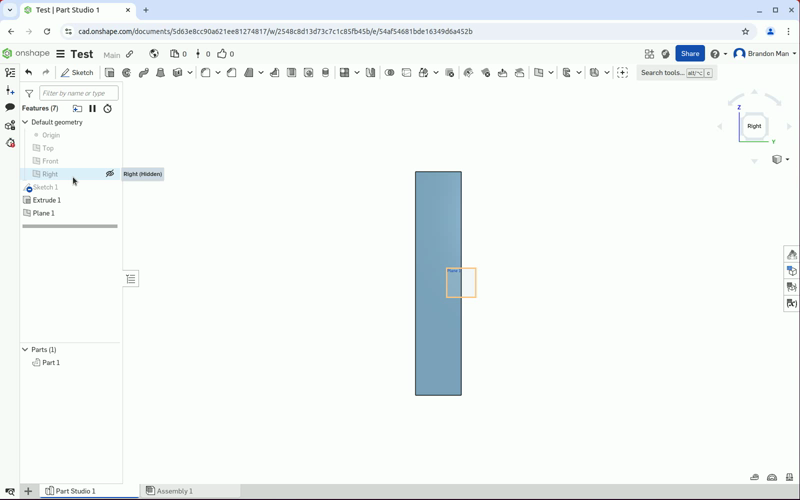
key(shift+s)
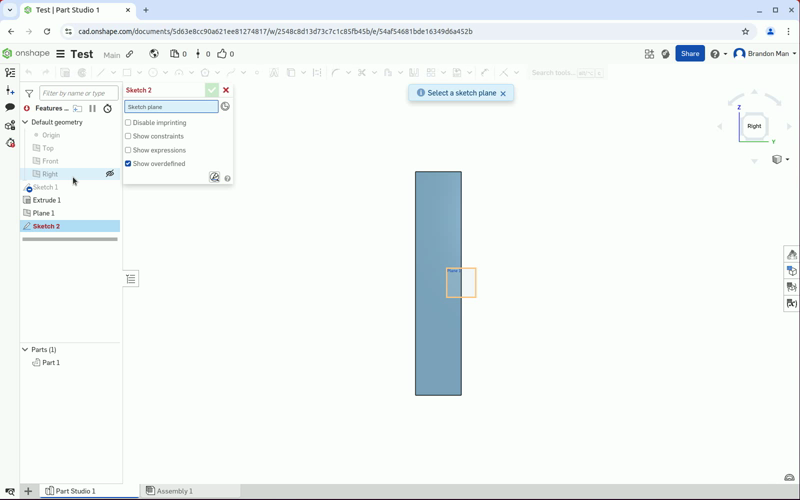
mouse_move(73, 215)
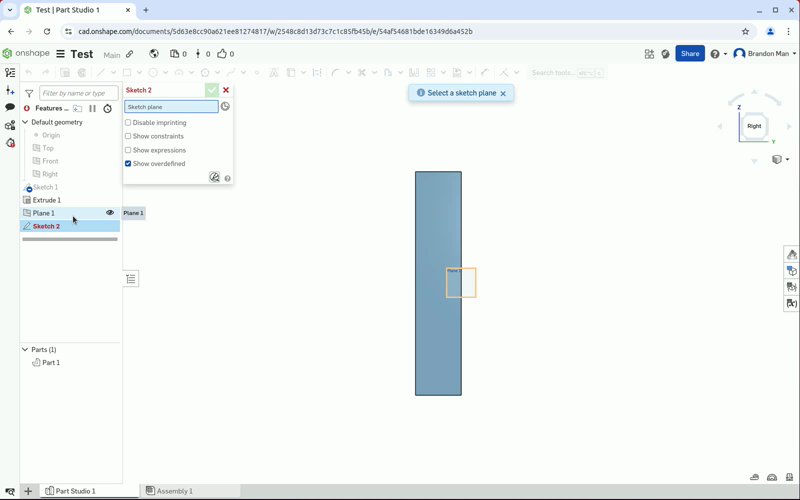
click(73, 215)
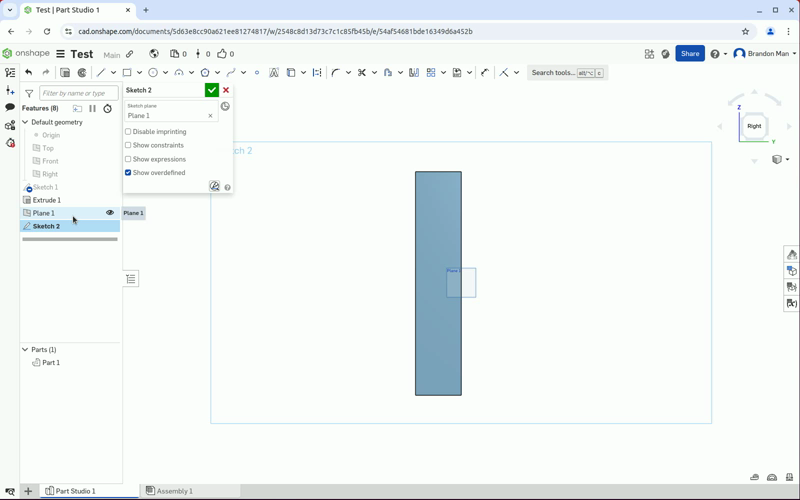
mouse_move(73, 352)
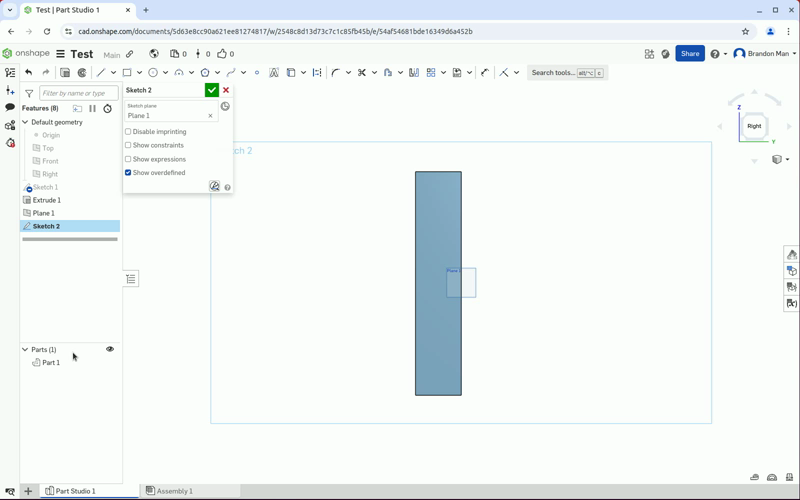
key(y)
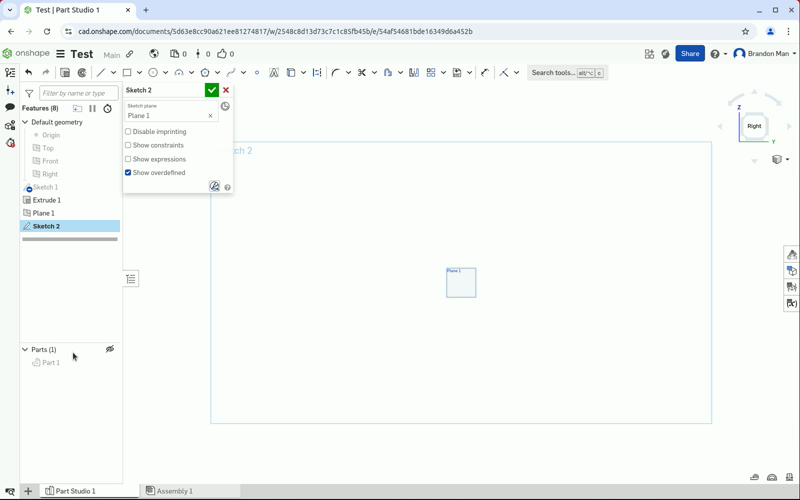
key(l)
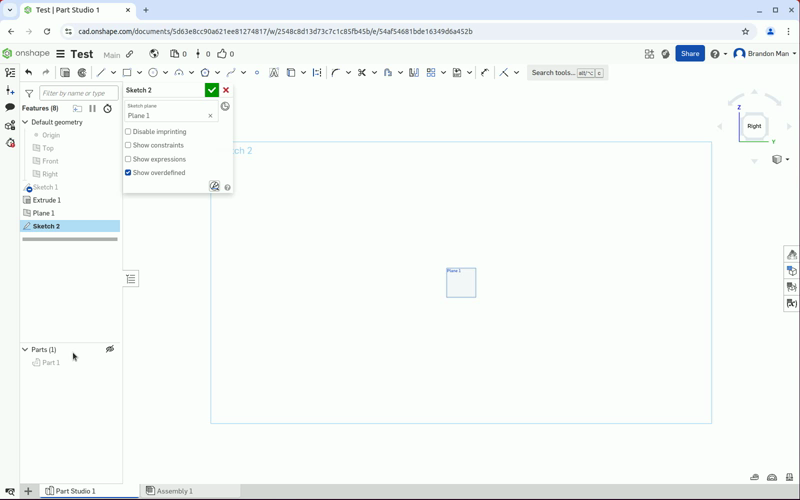
key_down(shift)
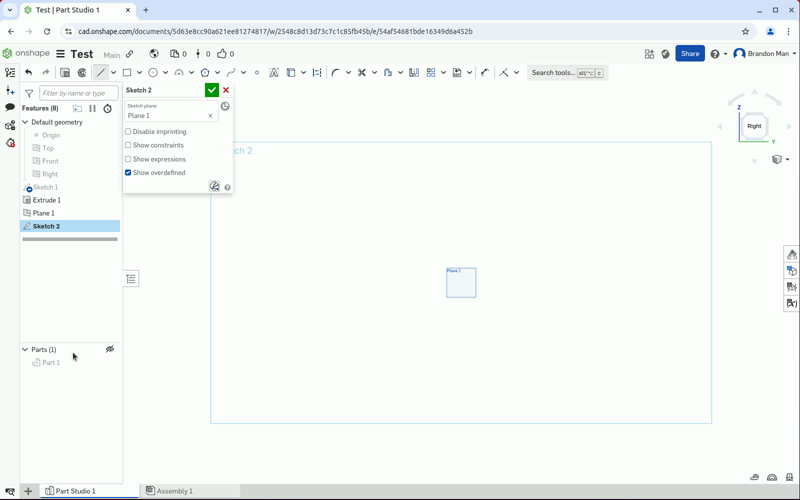
mouse_move(414, 395)
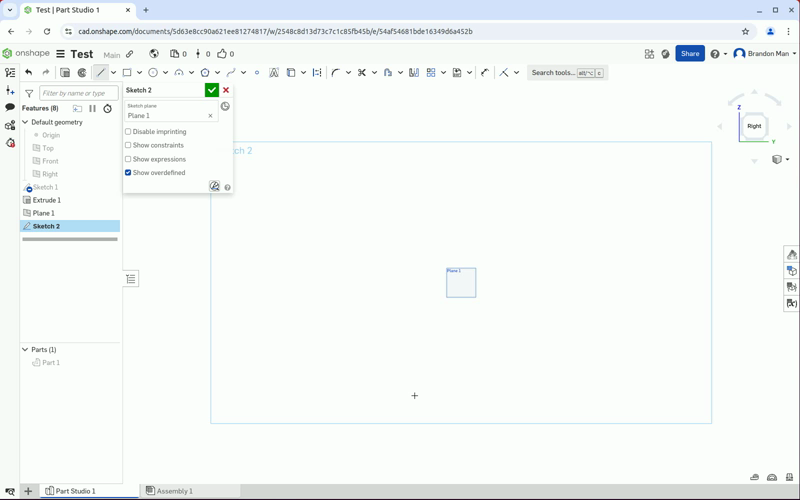
click(414, 395)
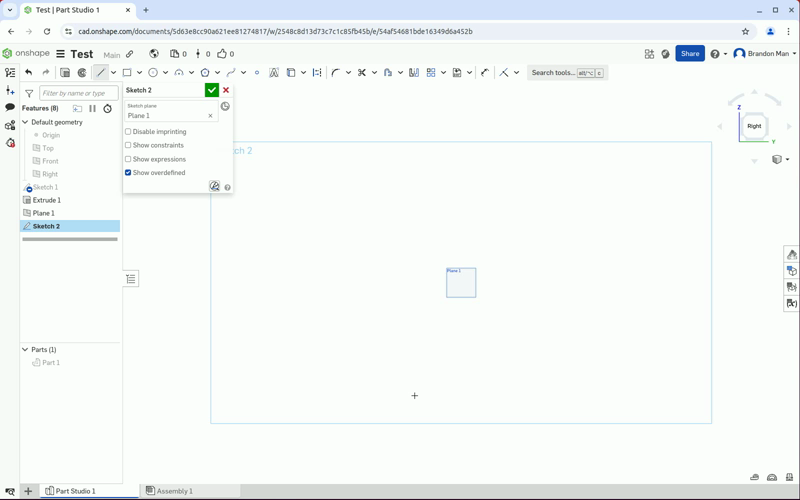
key_up(shift)
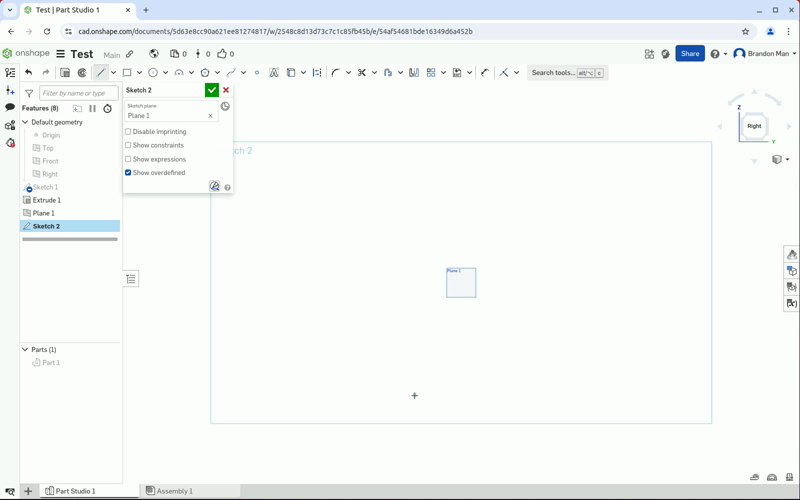
key_down(shift)
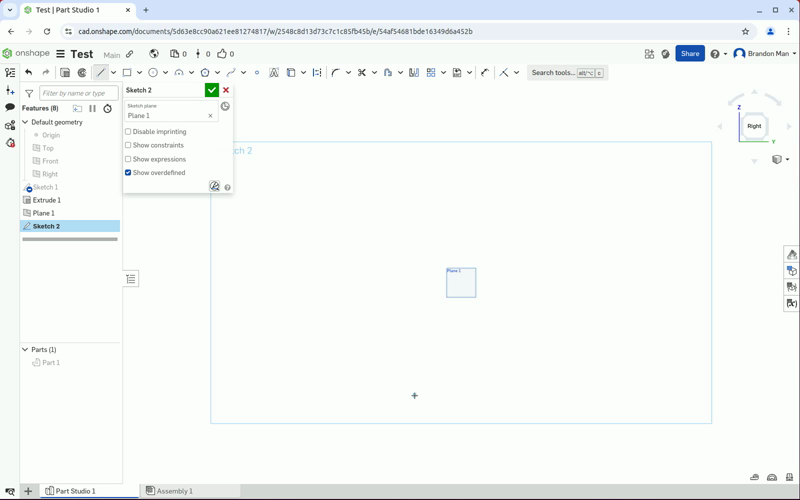
mouse_move(444, 395)
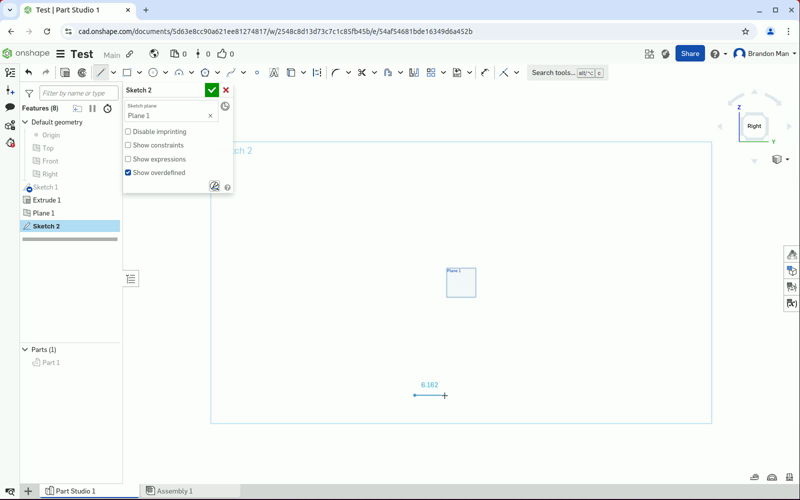
mouse_move(451, 395)
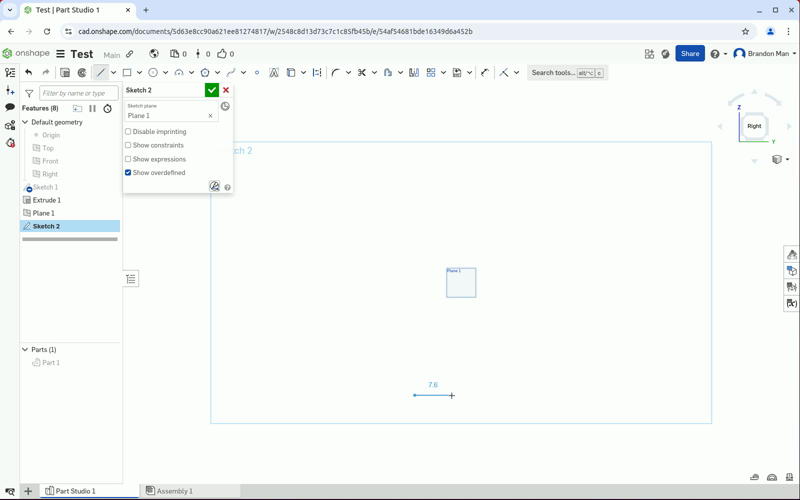
click(451, 395)
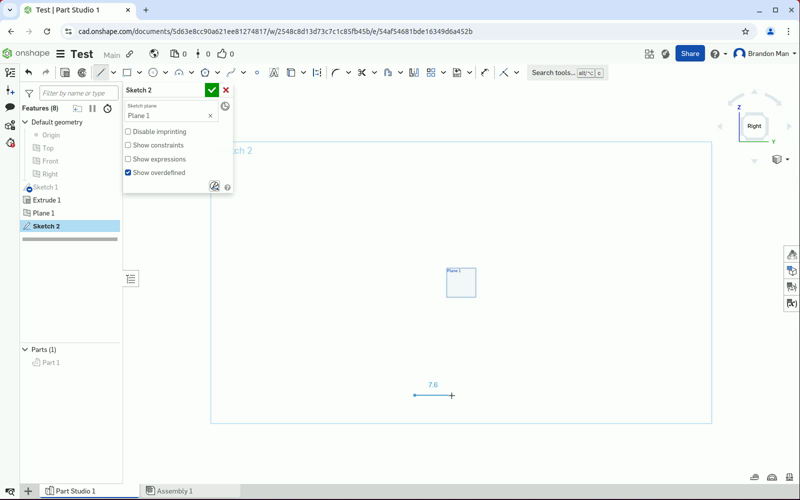
key_up(shift)
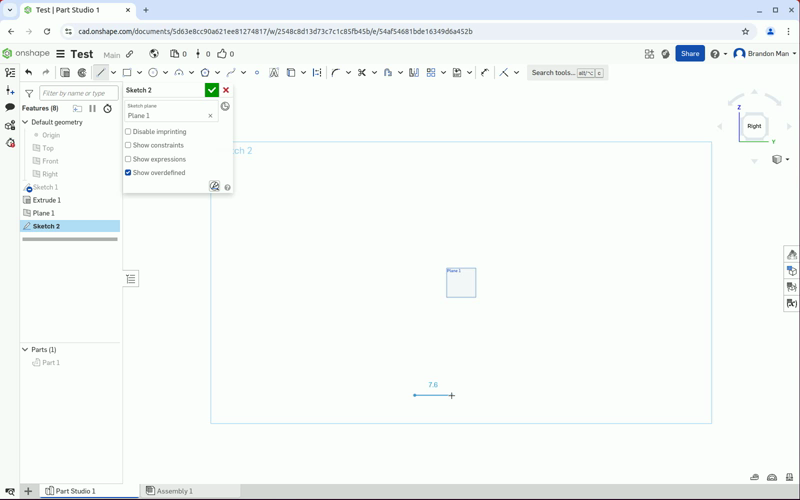
key_down(shift)
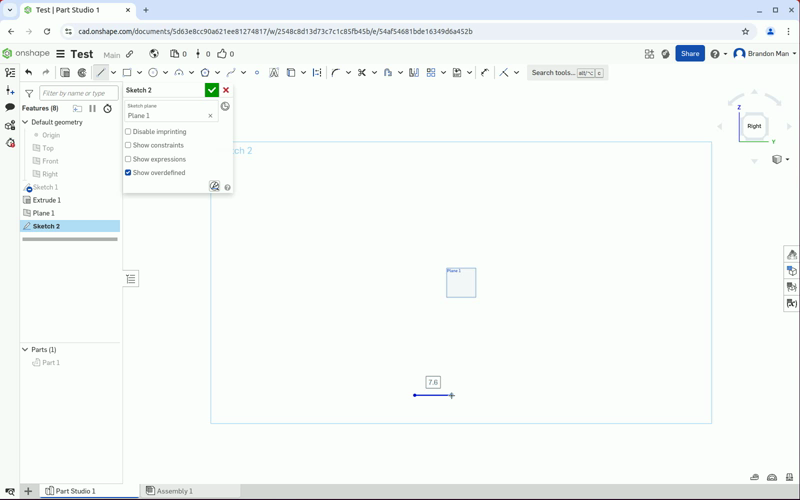
mouse_move(451, 251)
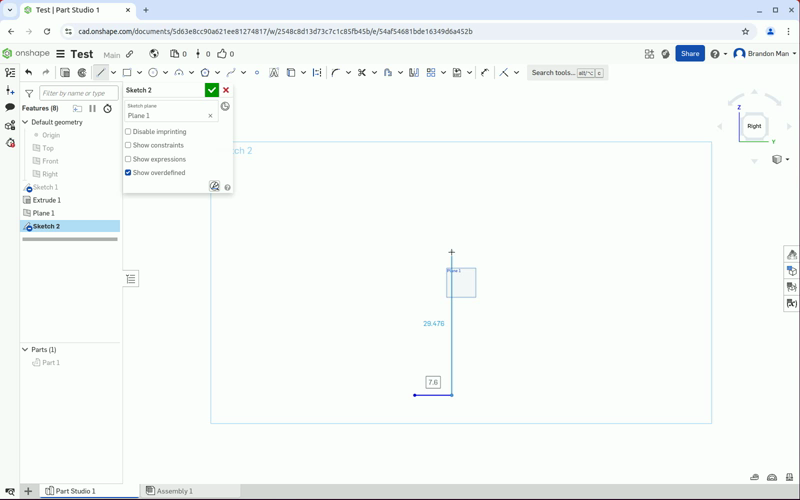
click(451, 251)
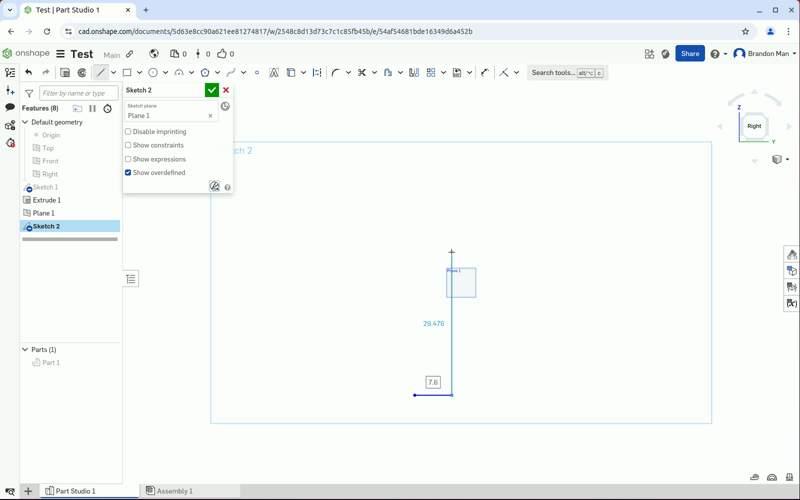
key_up(shift)
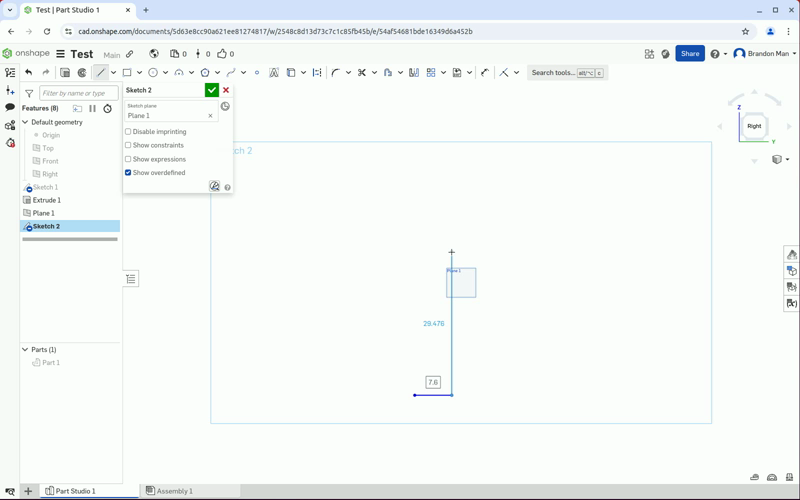
key_down(shift)
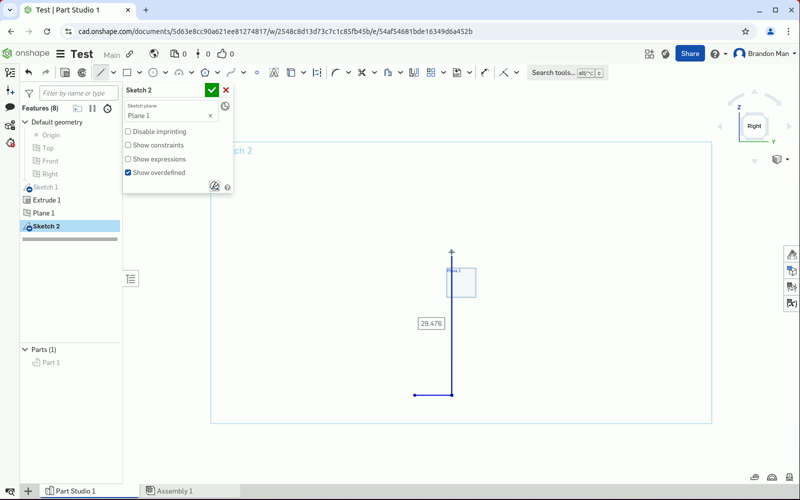
mouse_move(481, 251)
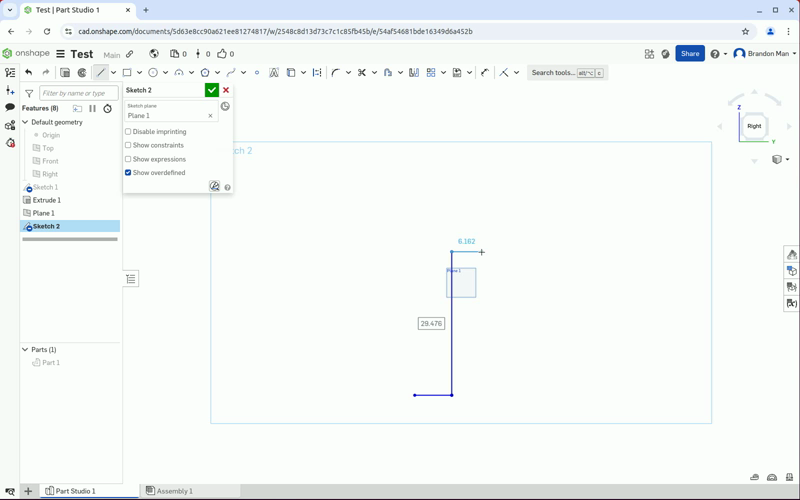
mouse_move(414, 251)
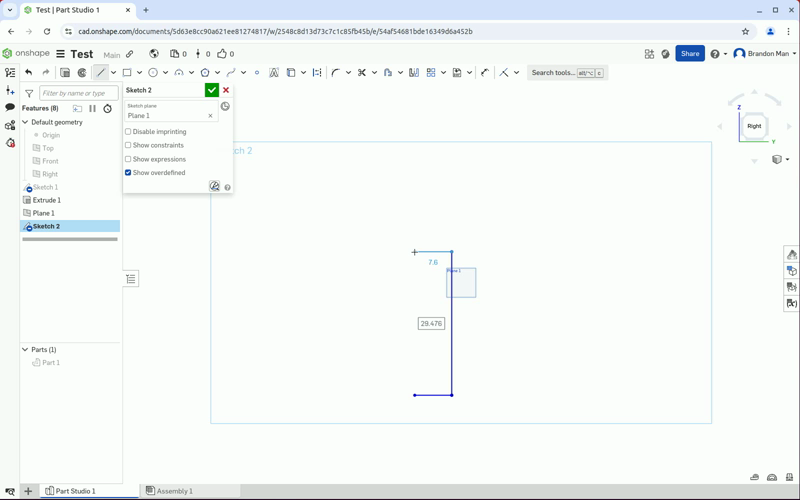
click(414, 251)
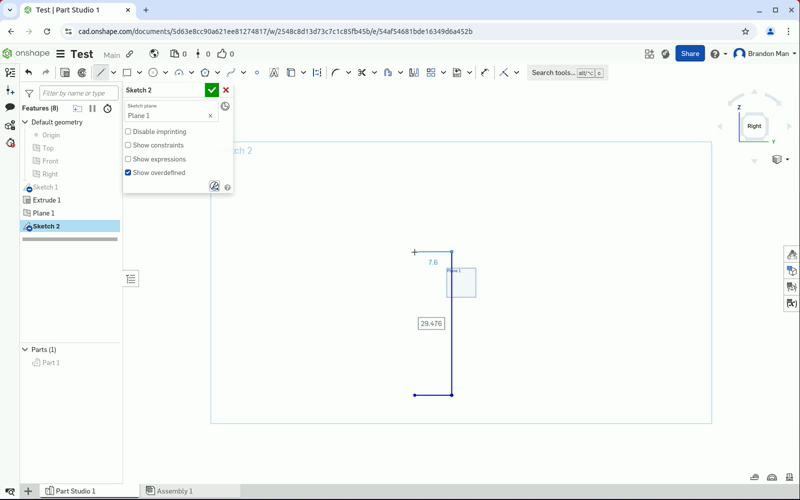
key_up(shift)
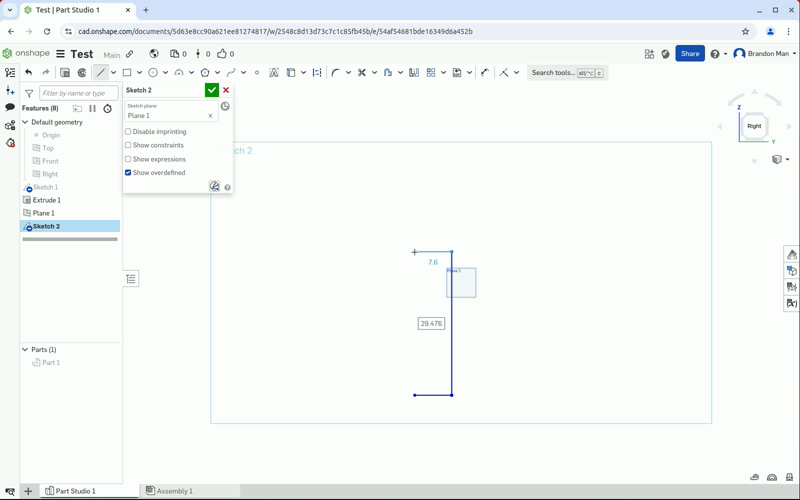
key_down(shift)
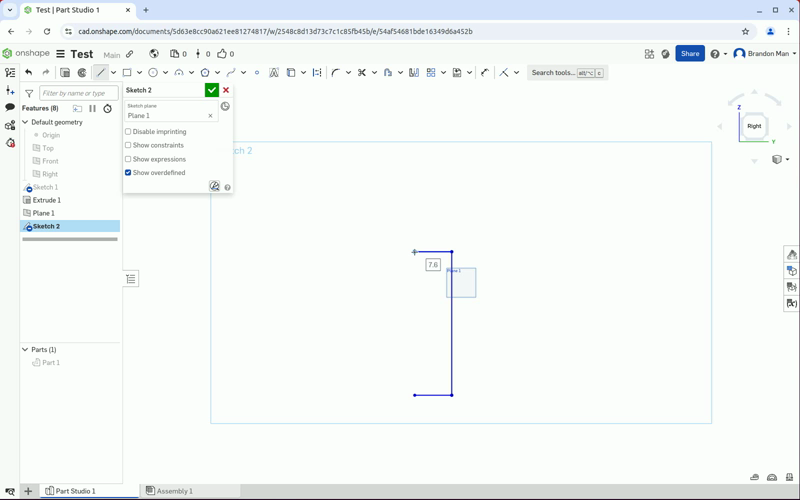
mouse_move(414, 395)
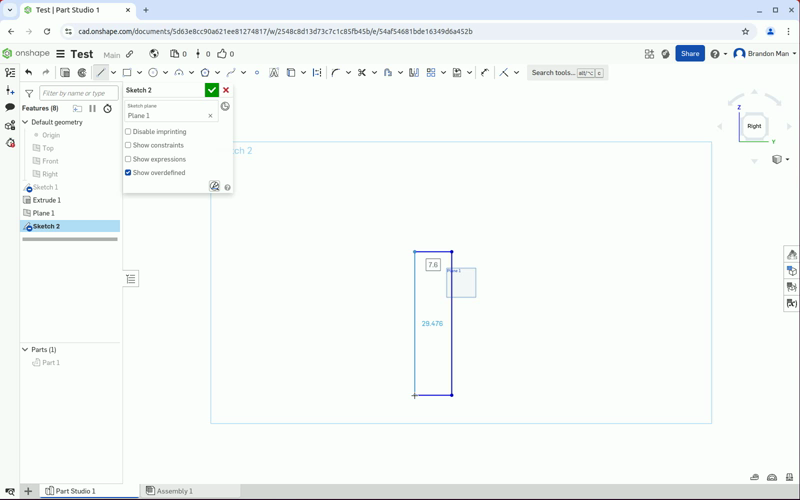
key_up(shift)
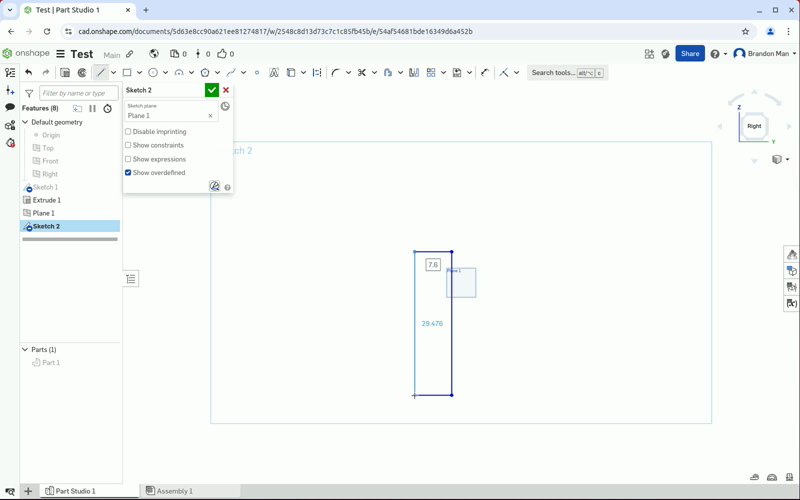
click(414, 395)
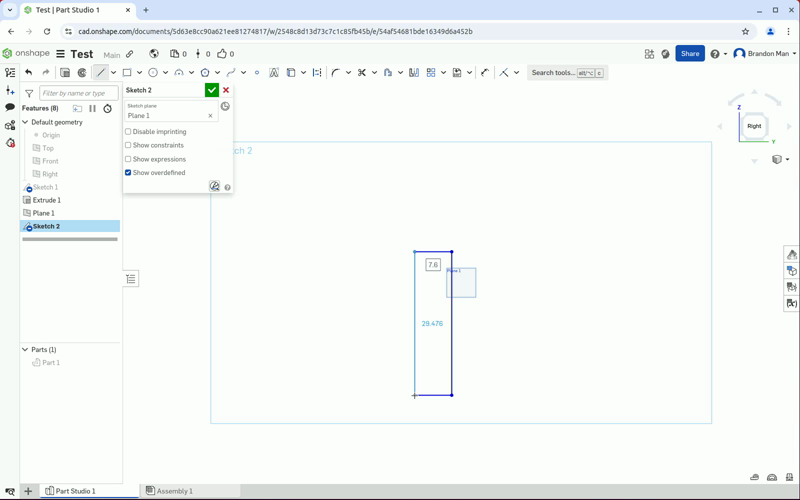
key(esc)
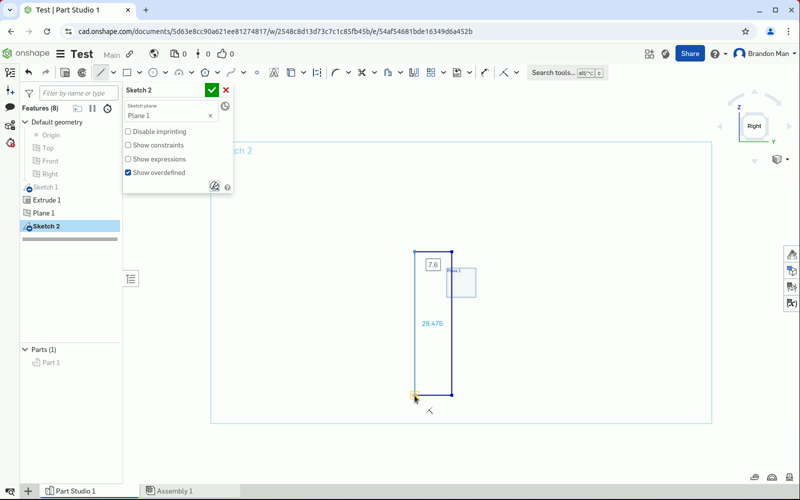
mouse_move(434, 358)
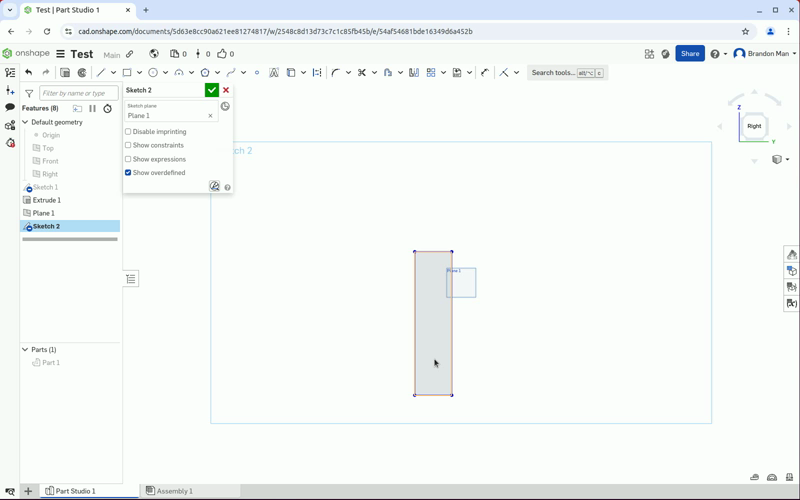
click(434, 358)
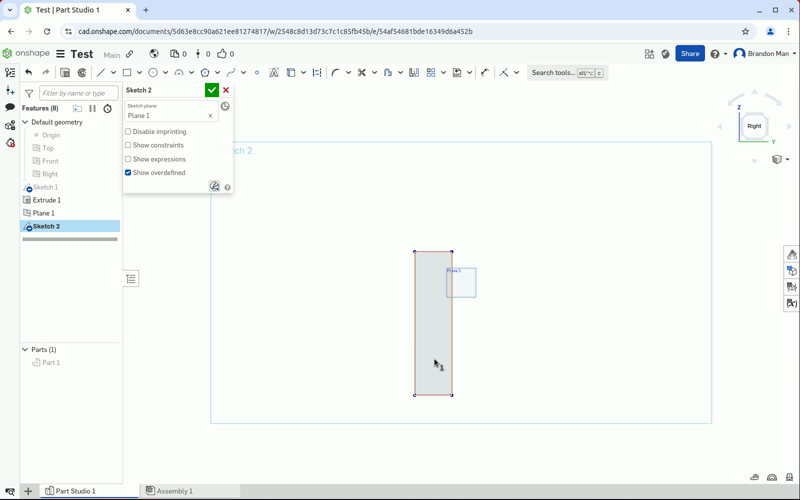
mouse_move(73, 352)
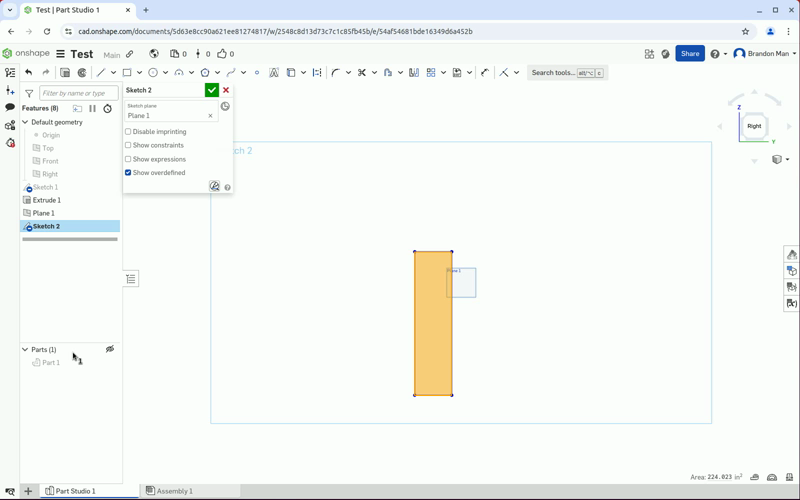
key(shift+y)
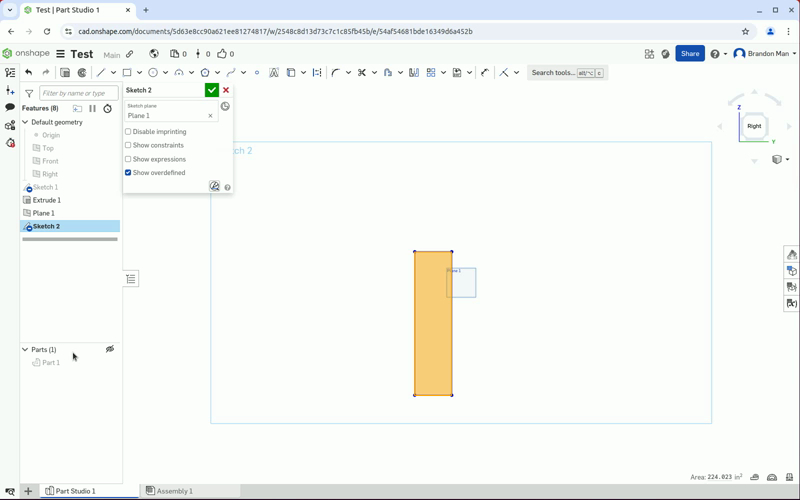
key(shift+e)
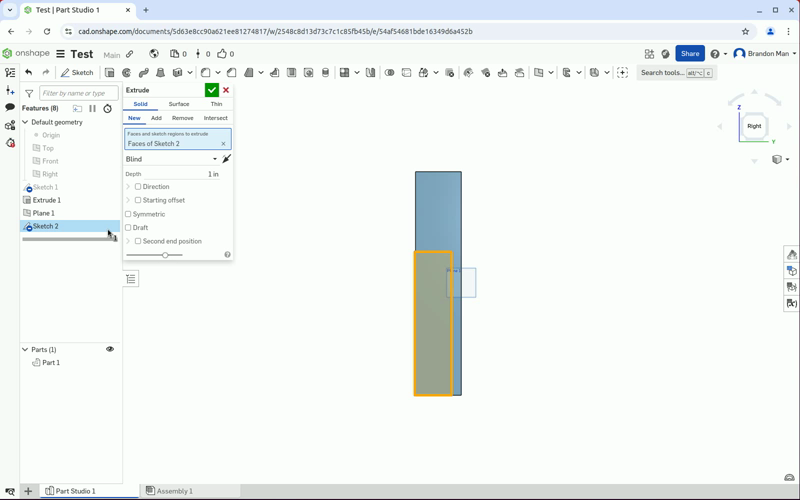
mouse_move(143, 106)
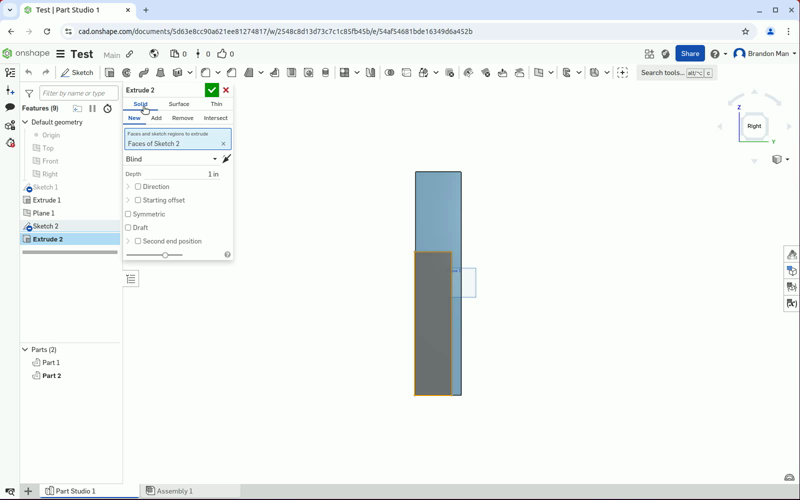
click(143, 106)
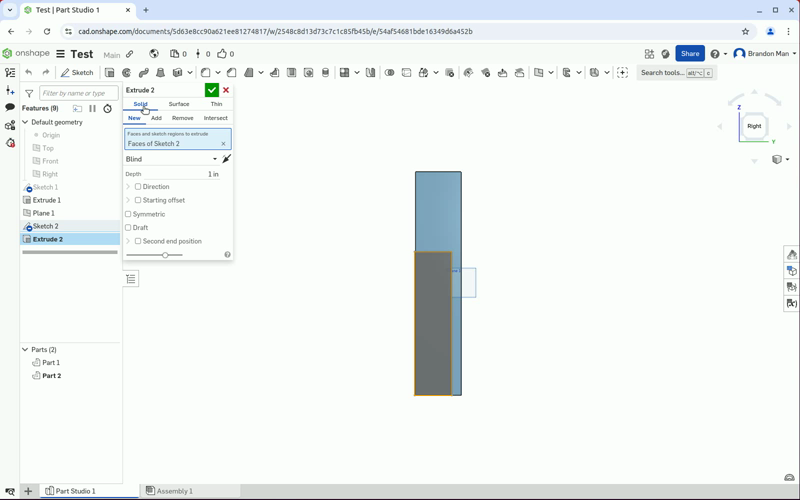
mouse_move(186, 120)
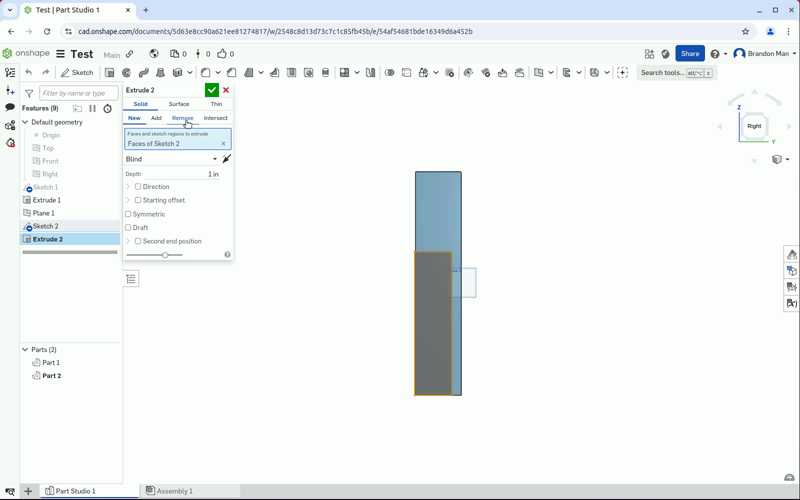
click(186, 120)
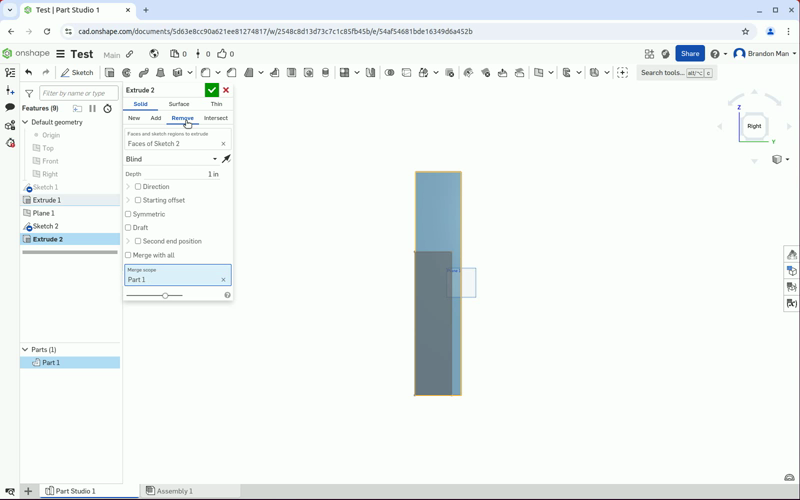
key(tab, 4)
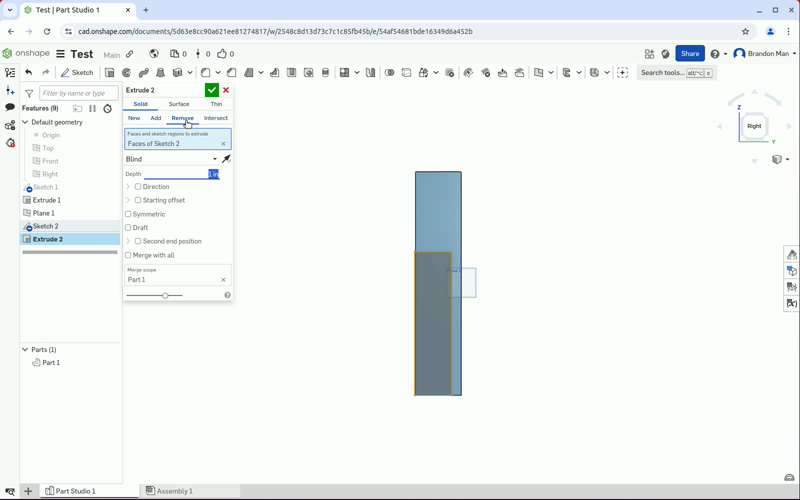
text(14.924)
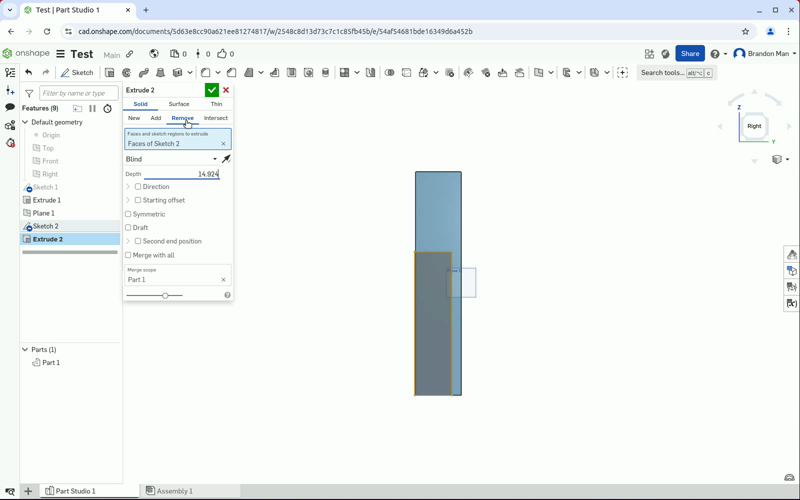
key(tab, 6)
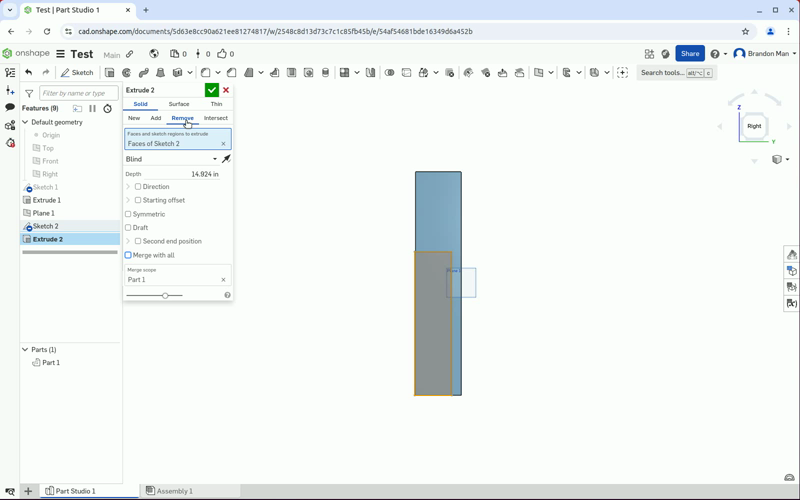
key(space)
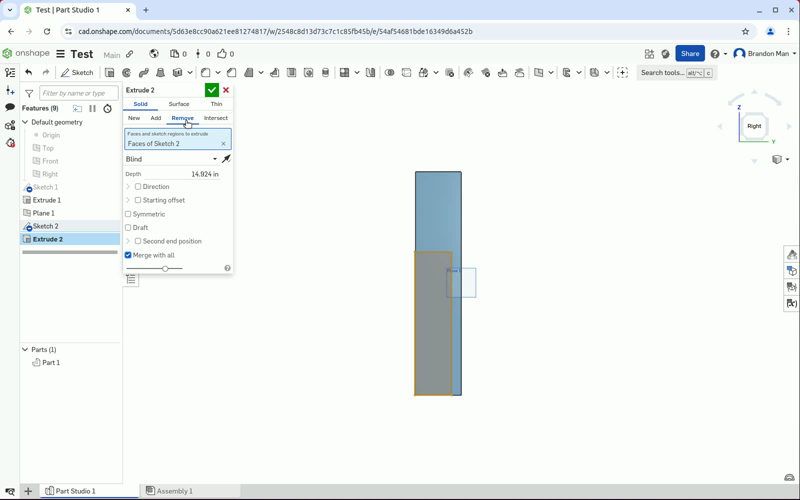
key(enter)
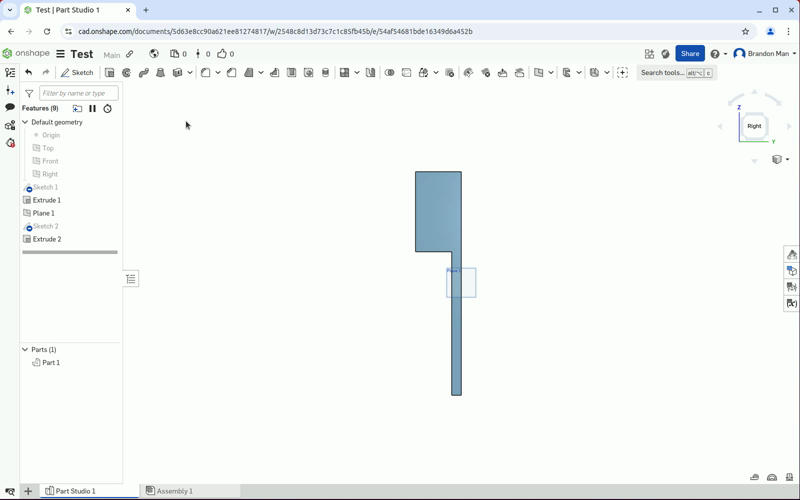
key(shift+h)
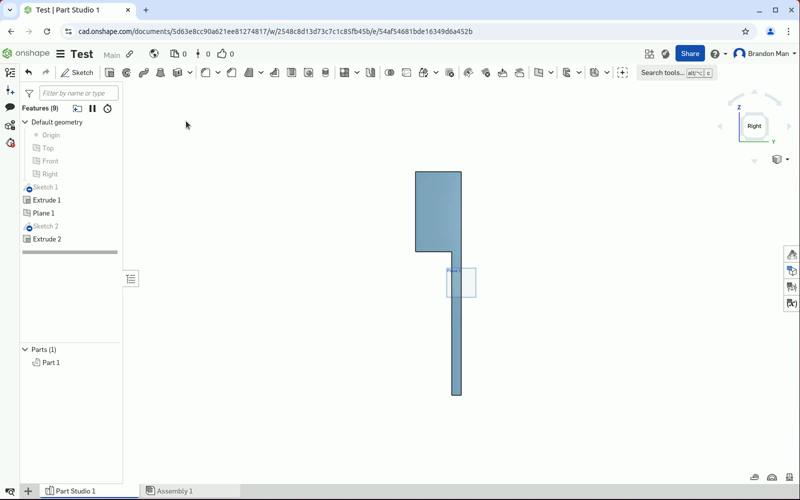
key(shift+h)
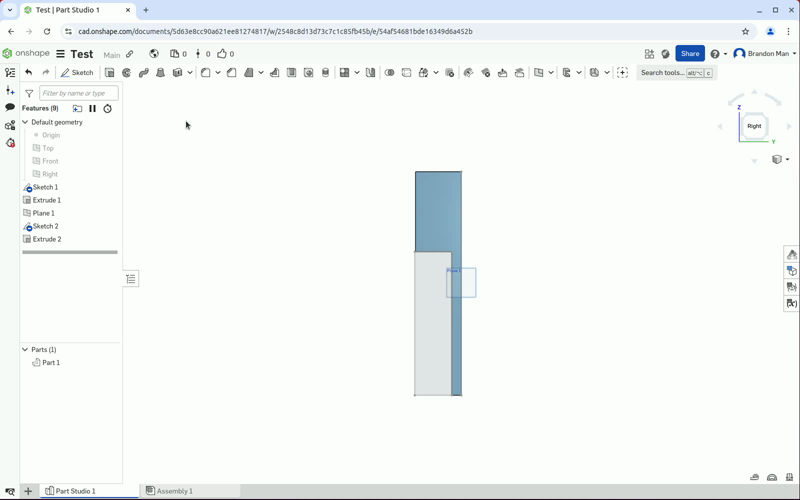
key(shift+7)
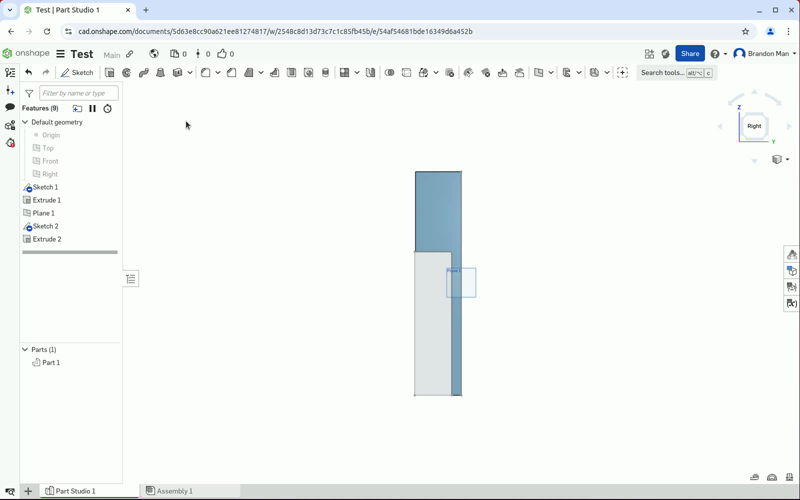
key(right, 2)
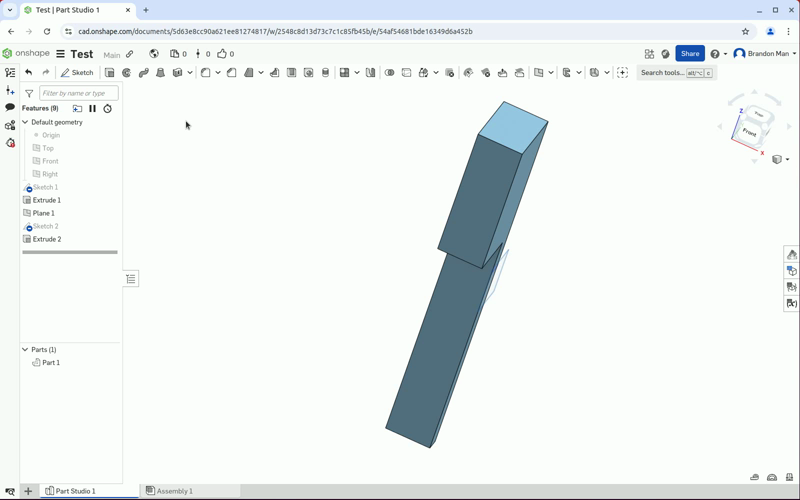
key(down, 2)
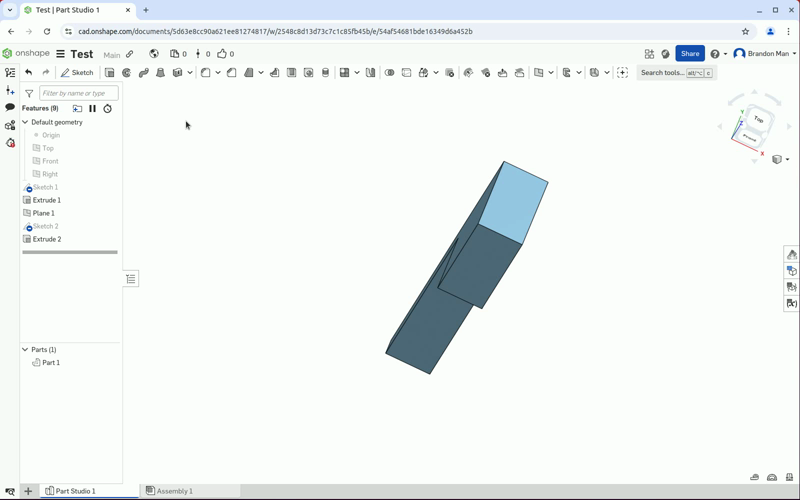
key(up, 2)
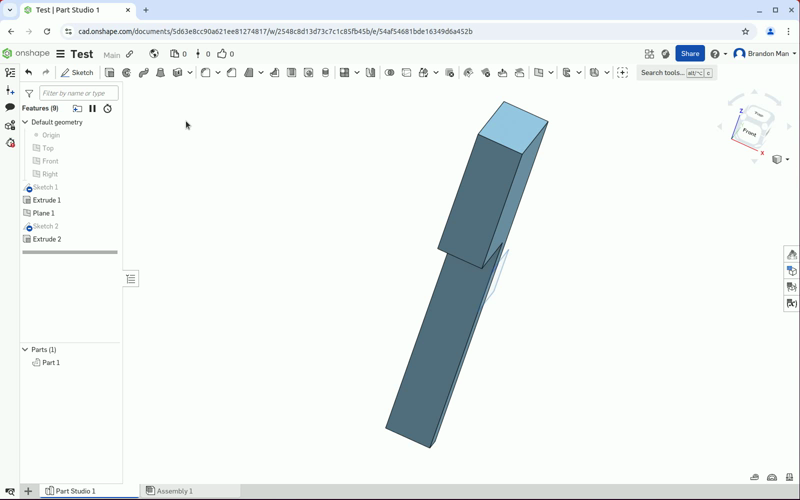
key(left, 2)
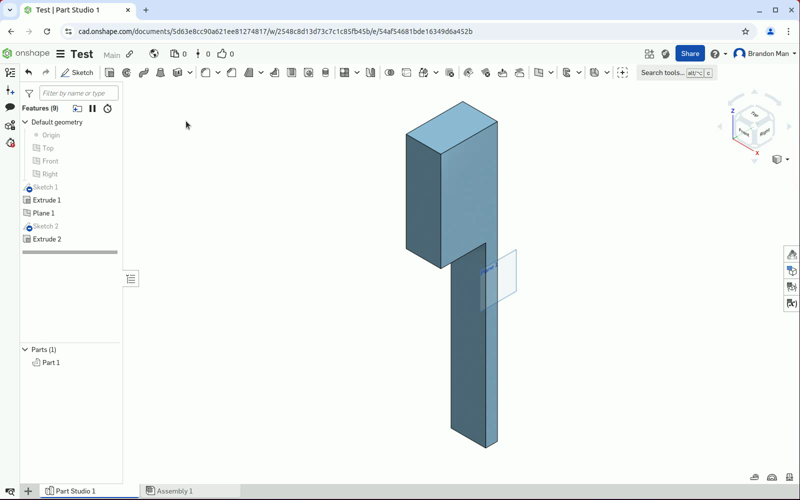
mouse_move(73, 189)
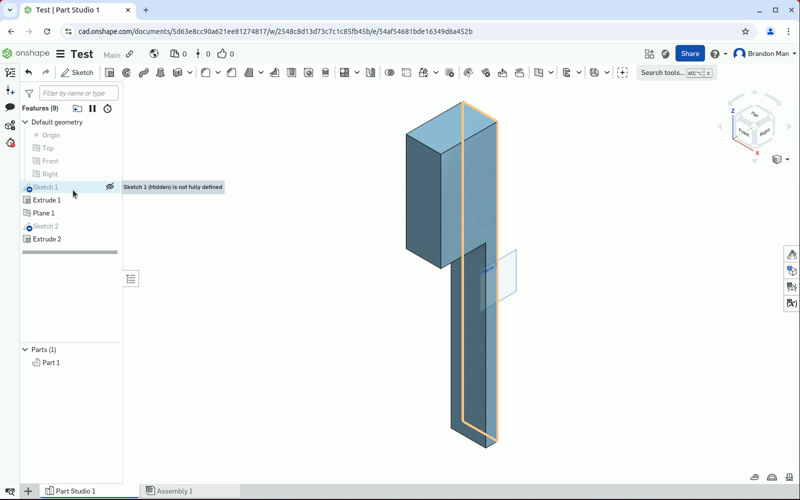
click(73, 189)